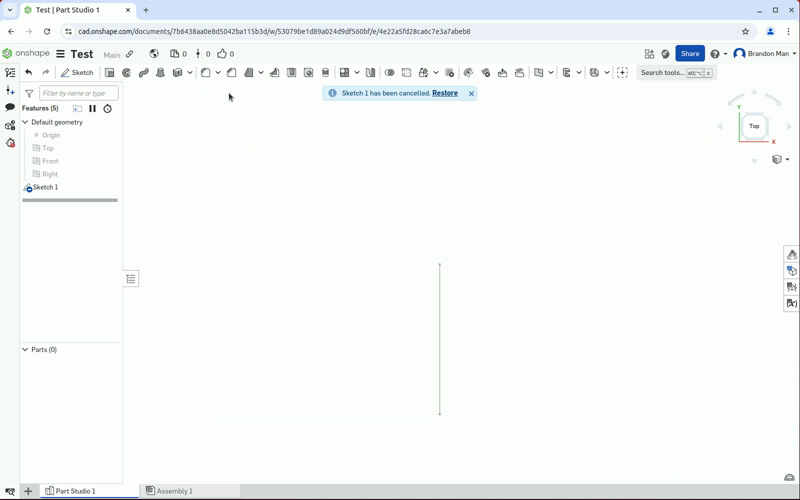
key(shift+h)
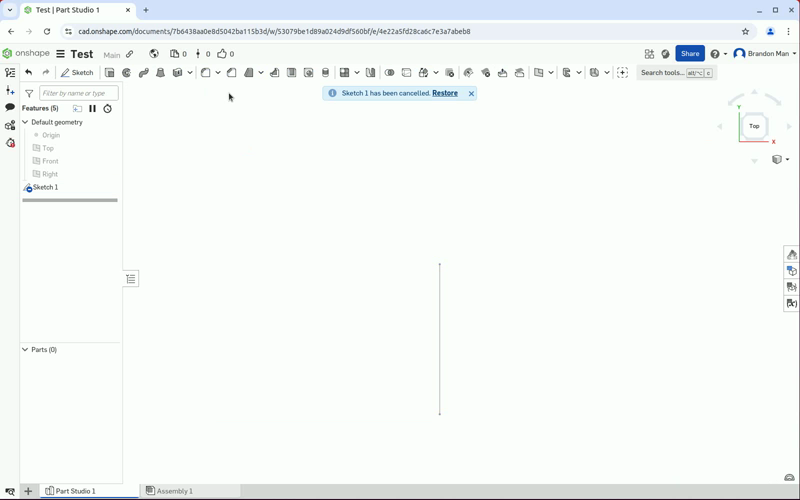
key(shift+s)
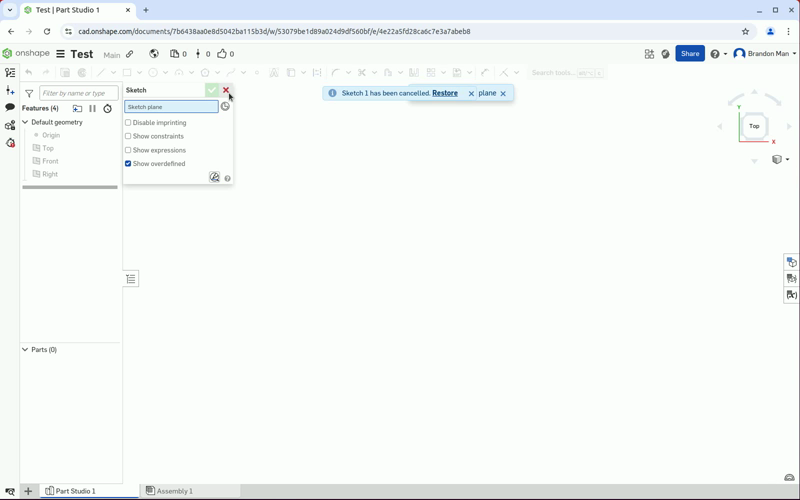
mouse_move(73, 150)
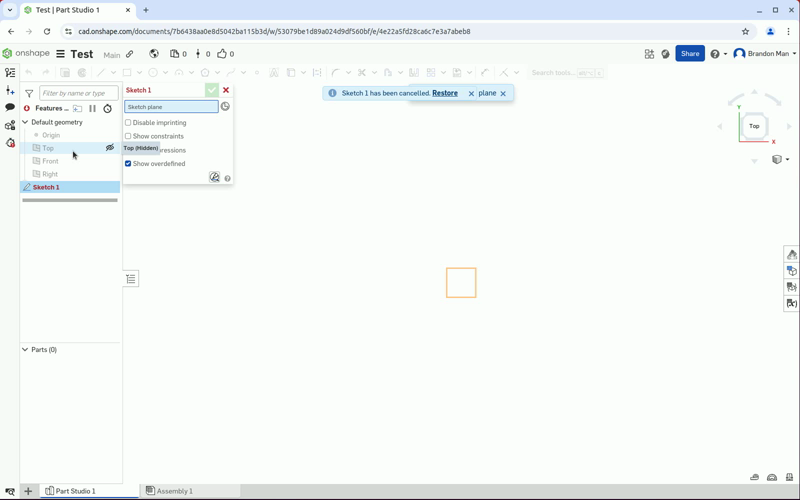
click(73, 150)
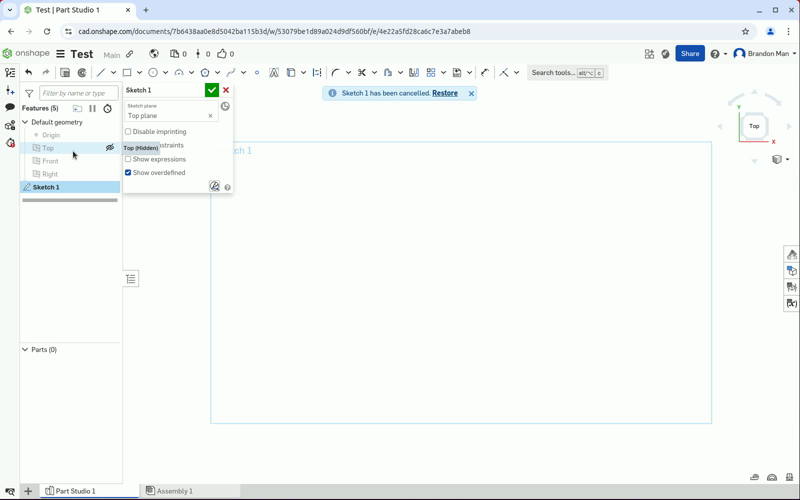
mouse_move(73, 352)
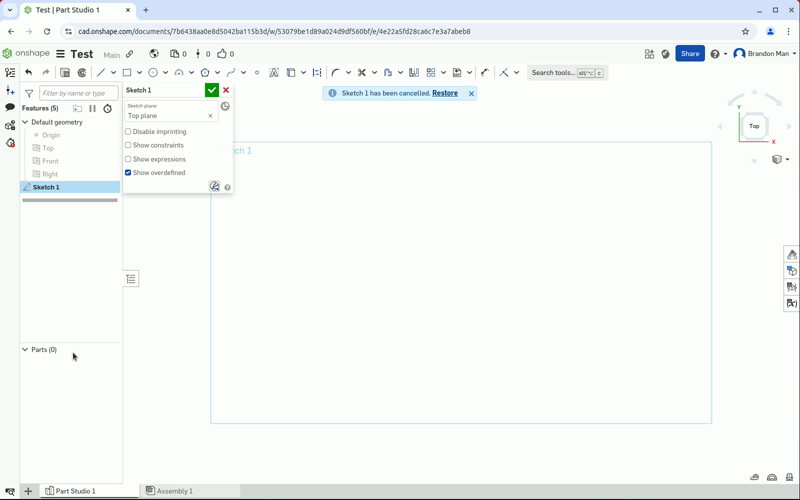
key(y)
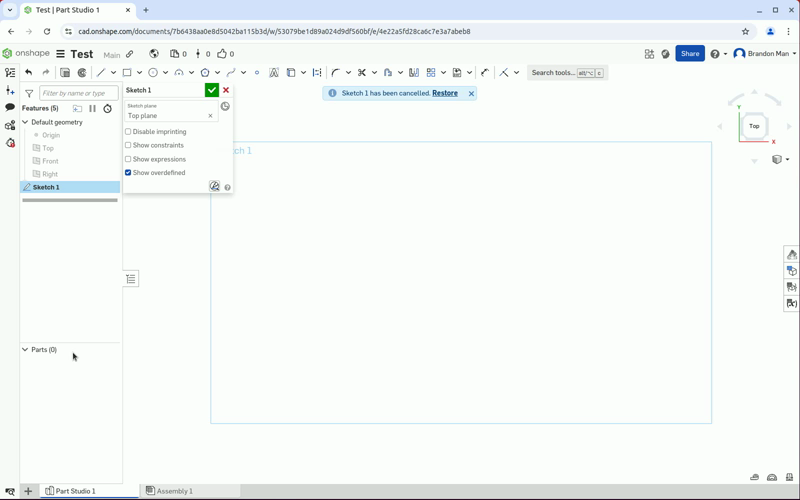
key(c)
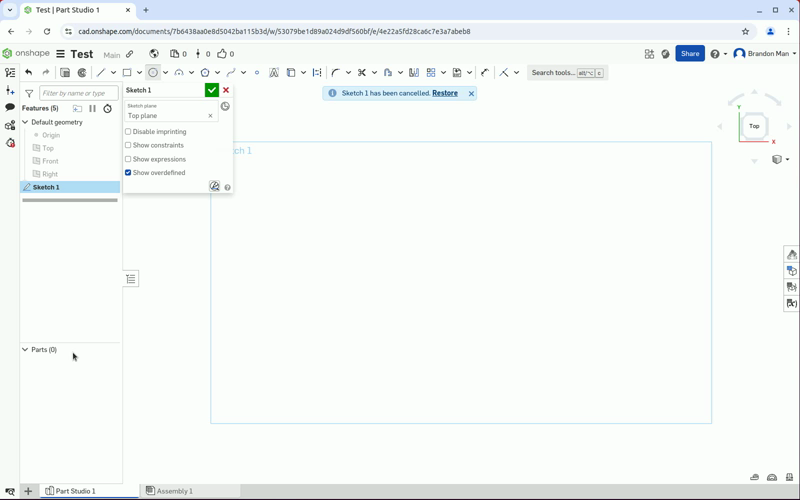
key_down(shift)
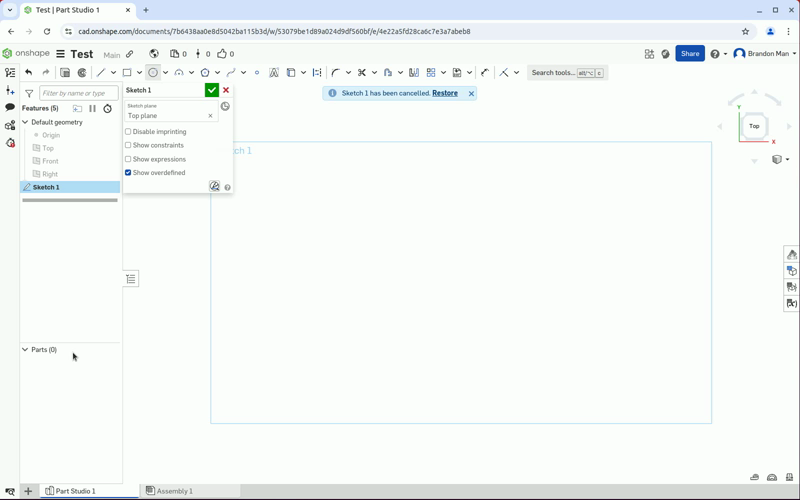
mouse_move(420, 282)
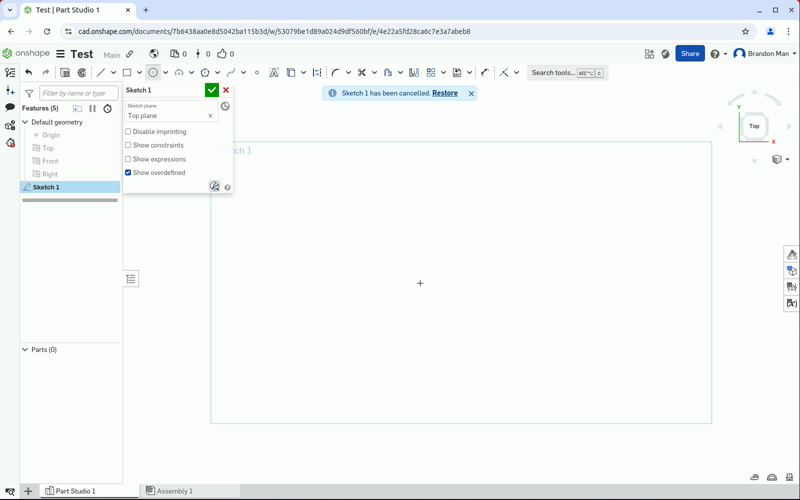
click(420, 282)
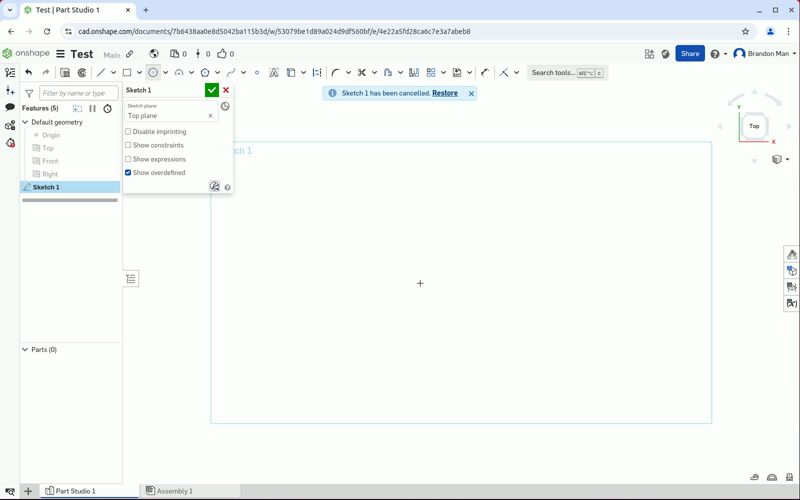
key_up(shift)
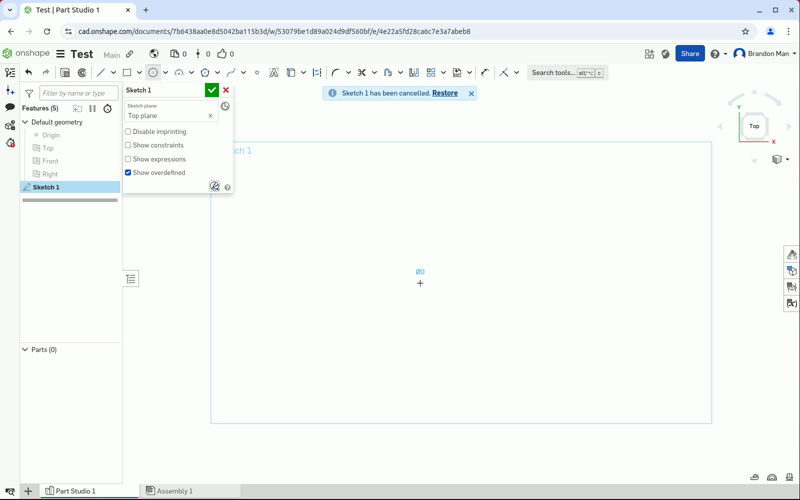
mouse_move(441, 282)
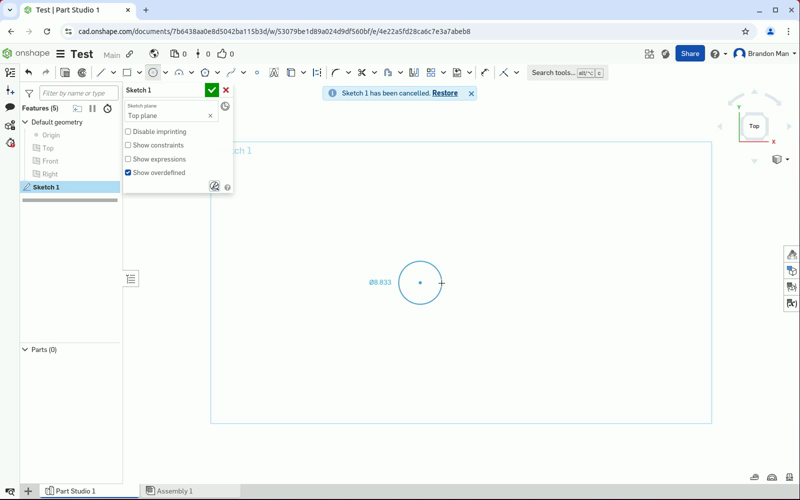
click(441, 282)
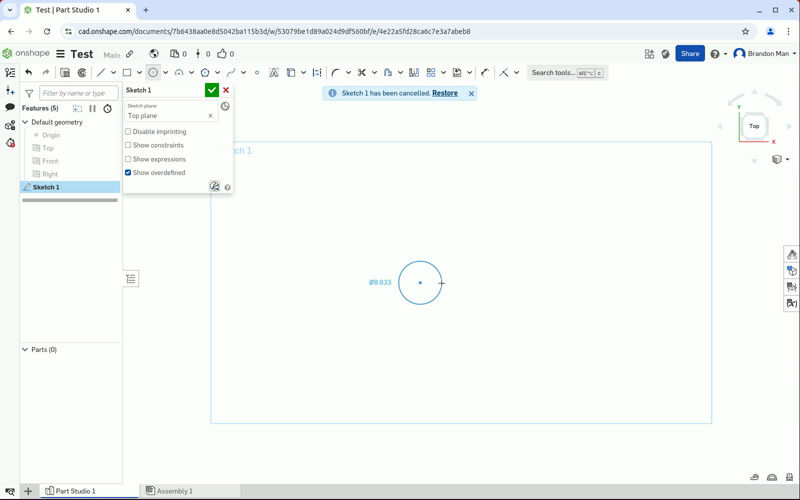
key(esc)
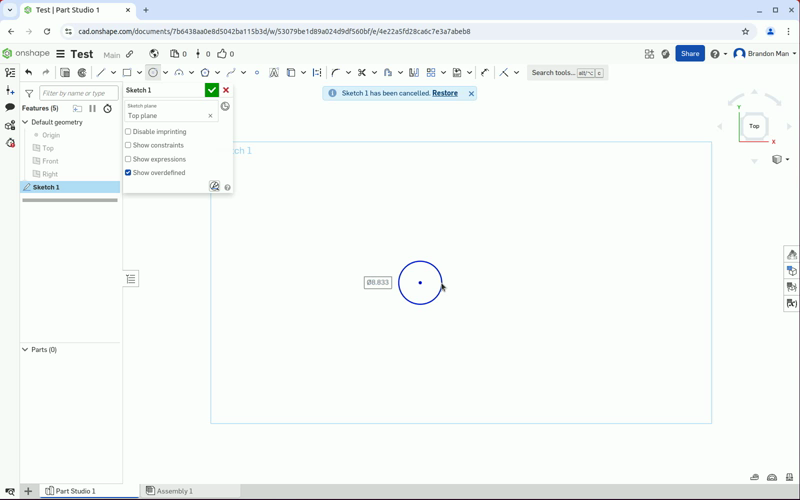
mouse_move(436, 271)
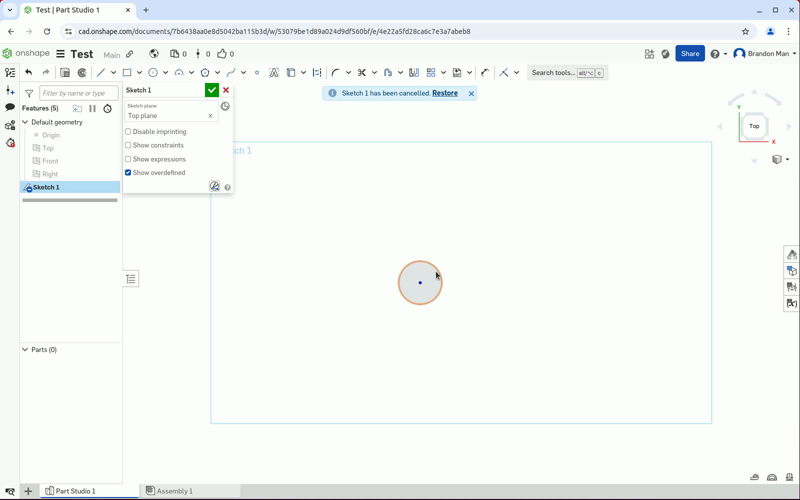
scroll(6)
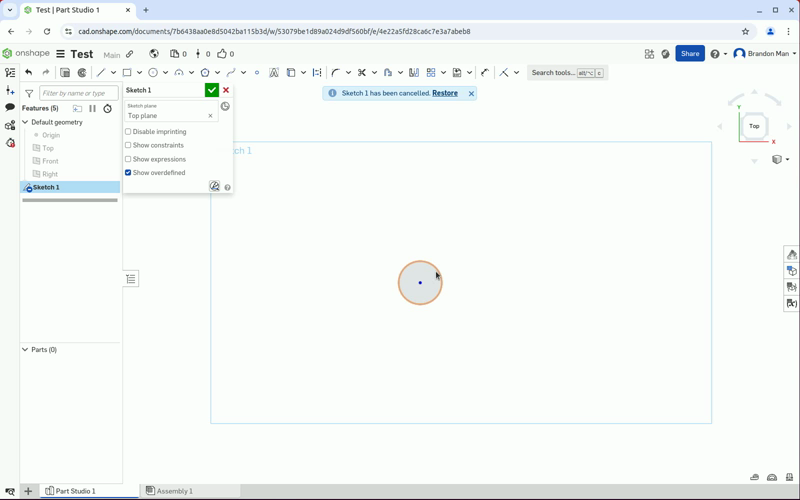
scroll(6)
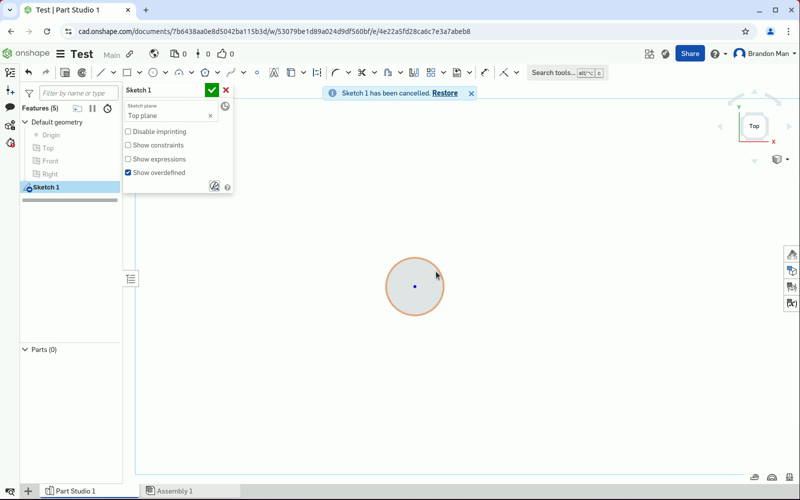
scroll(6)
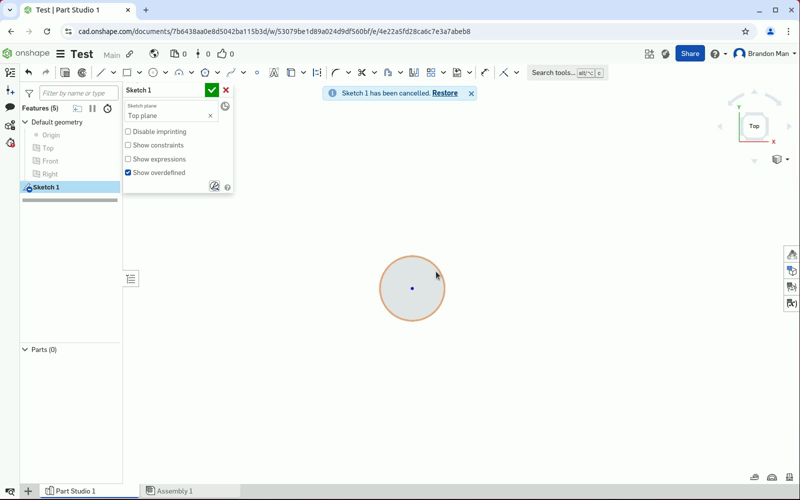
scroll(6)
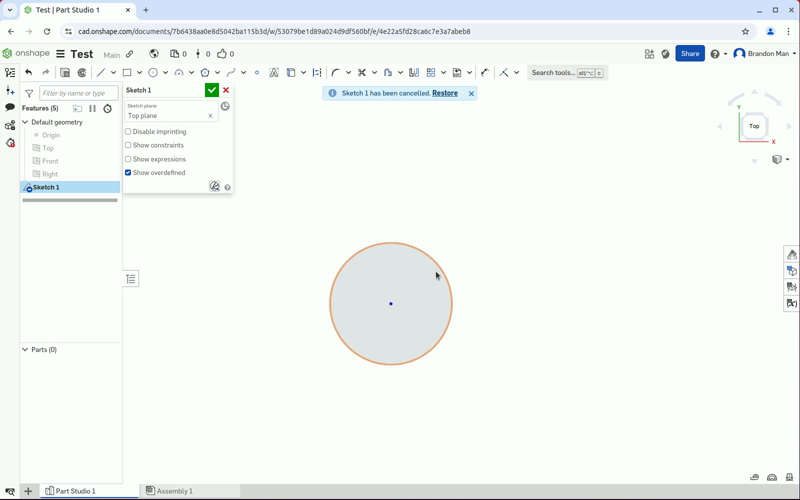
scroll(6)
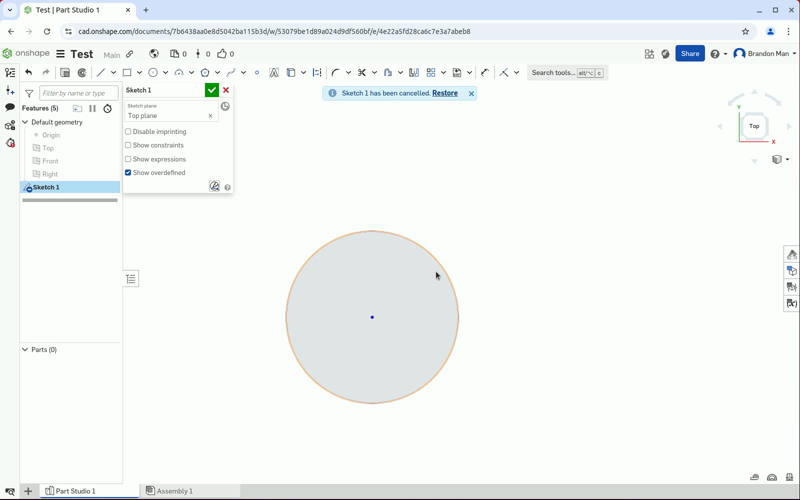
scroll(6)
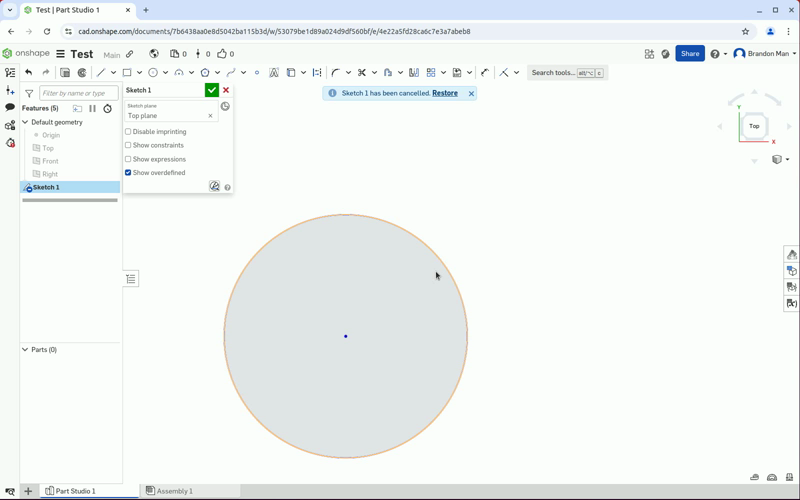
scroll(6)
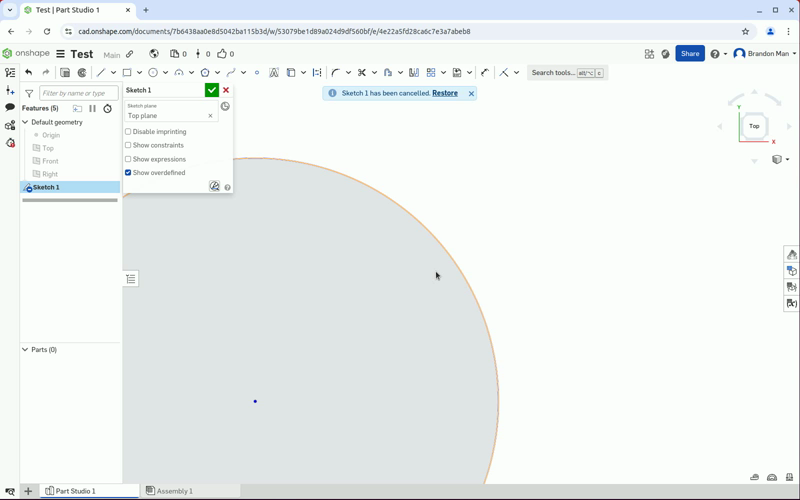
click(436, 271)
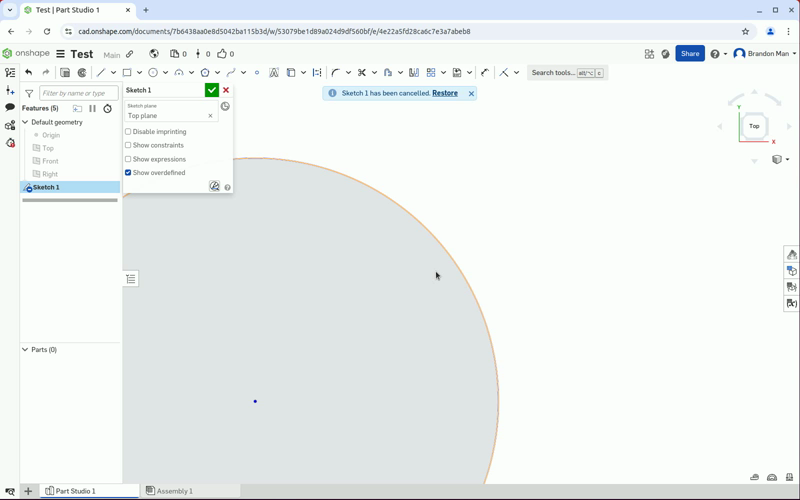
scroll(-6)
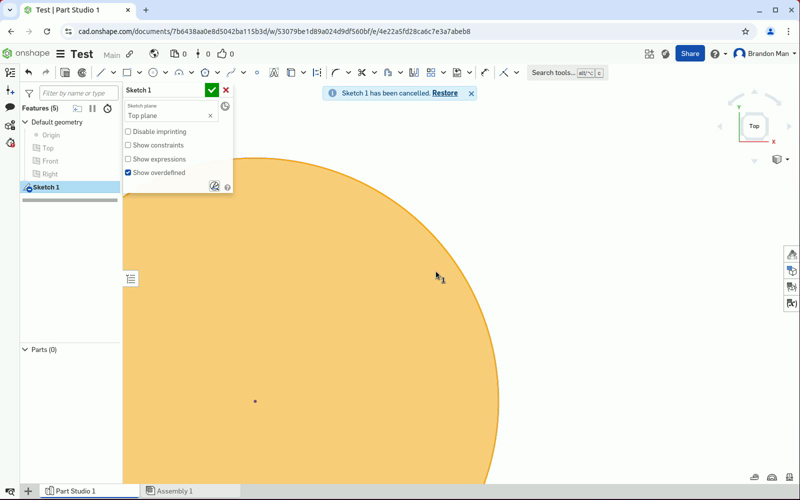
scroll(-6)
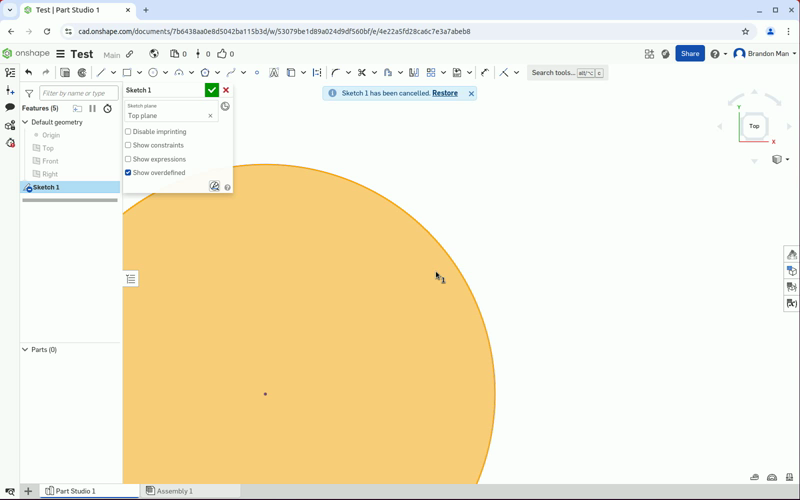
scroll(-6)
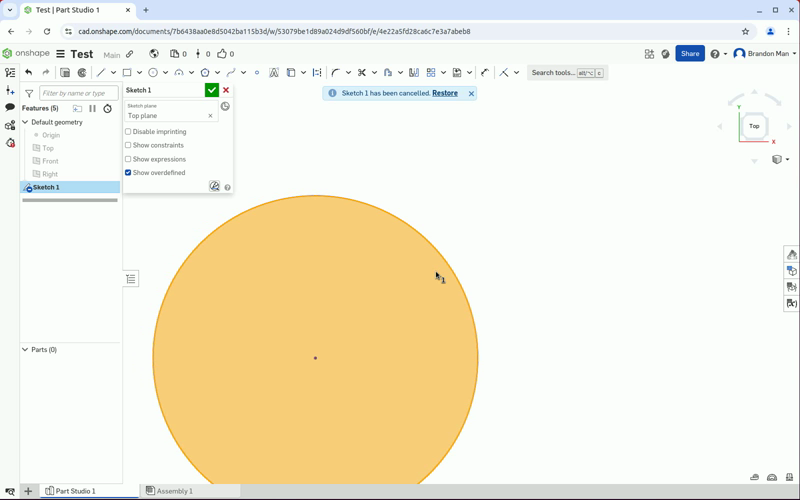
scroll(-6)
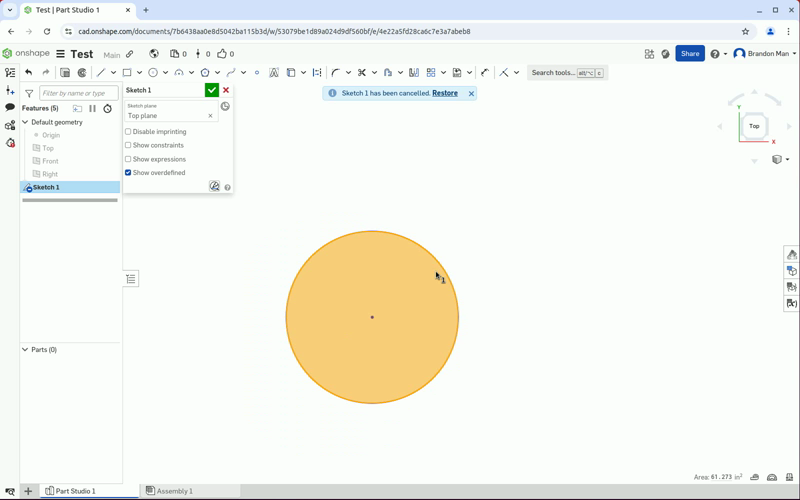
scroll(-6)
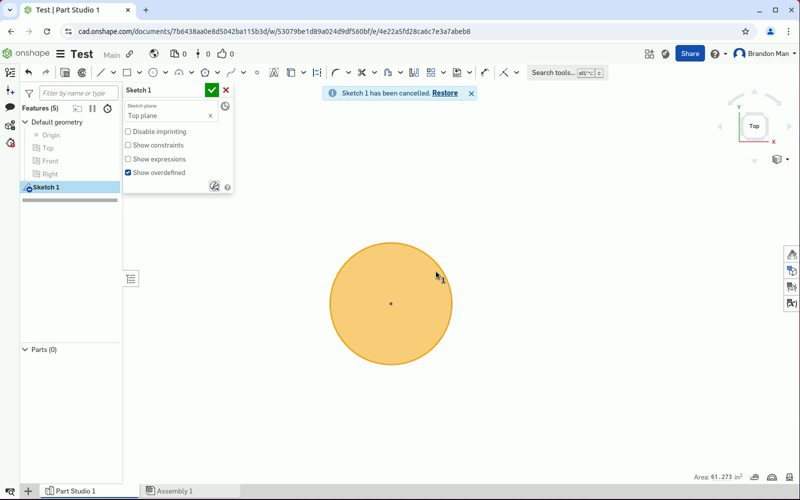
scroll(-6)
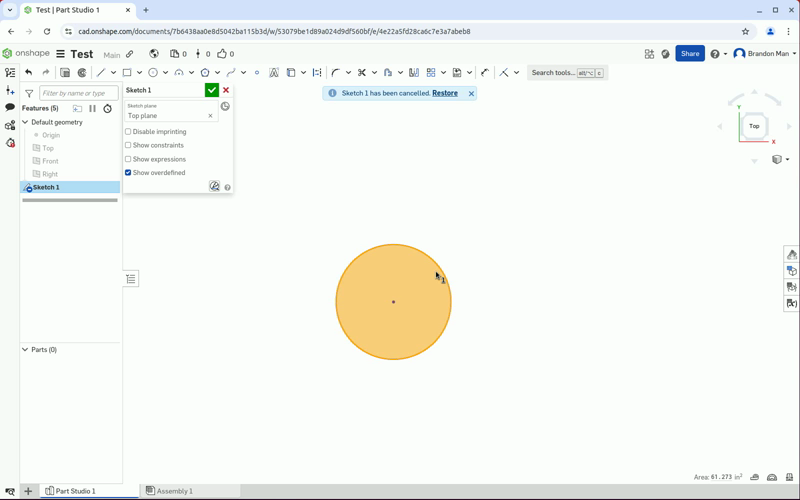
scroll(-6)
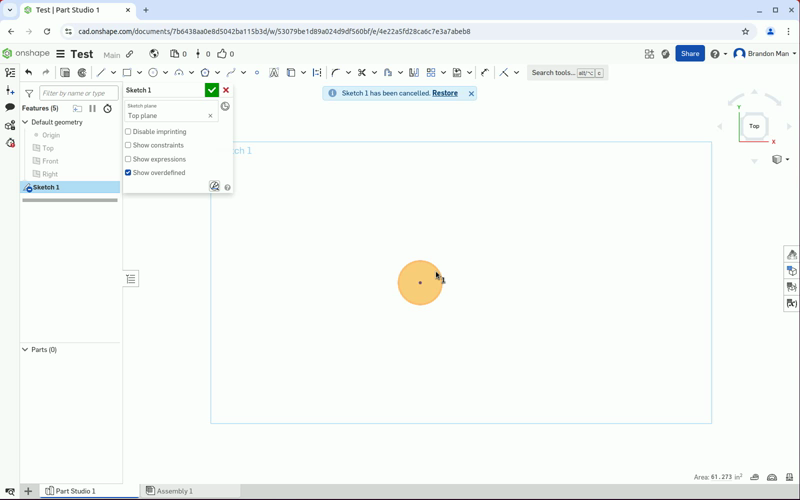
mouse_move(73, 352)
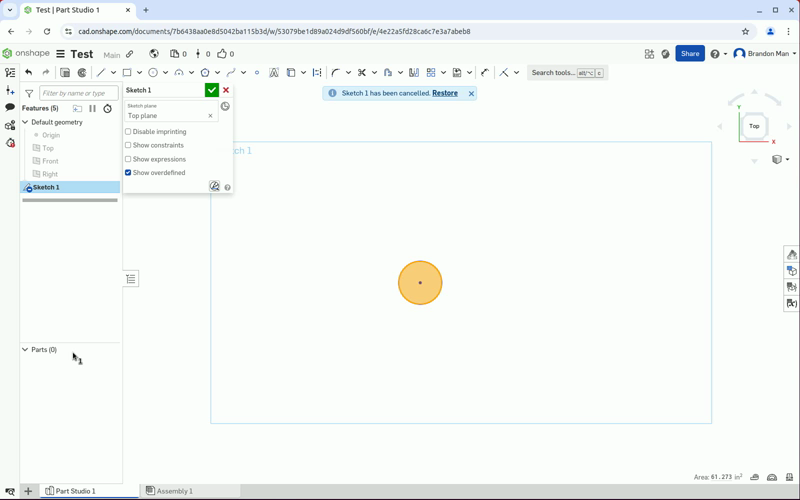
key(shift+y)
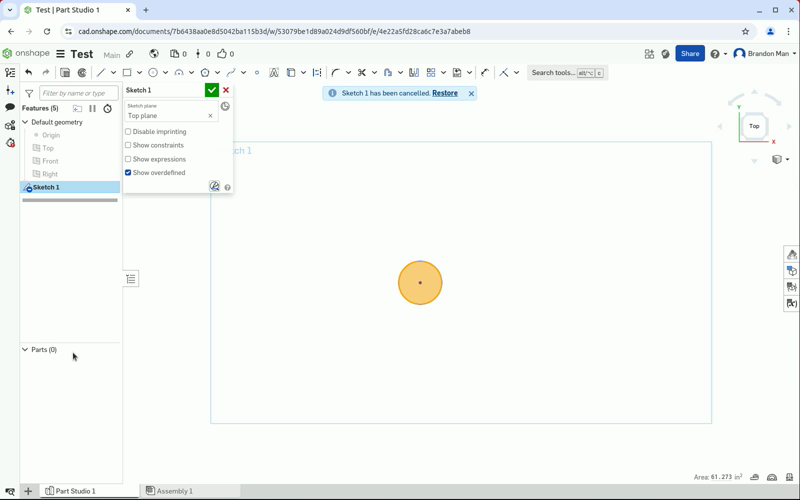
key(shift+e)
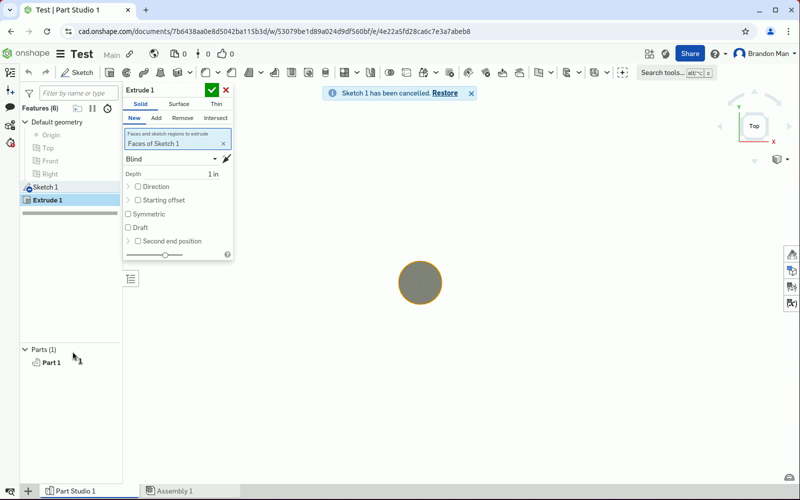
mouse_move(143, 106)
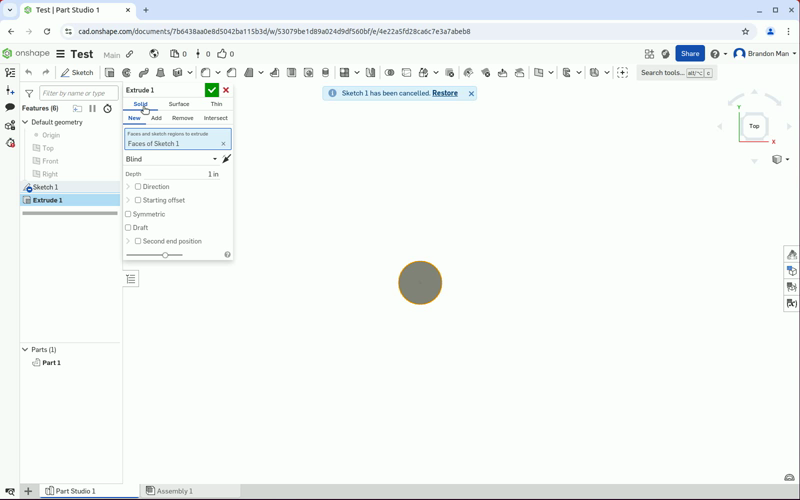
click(143, 106)
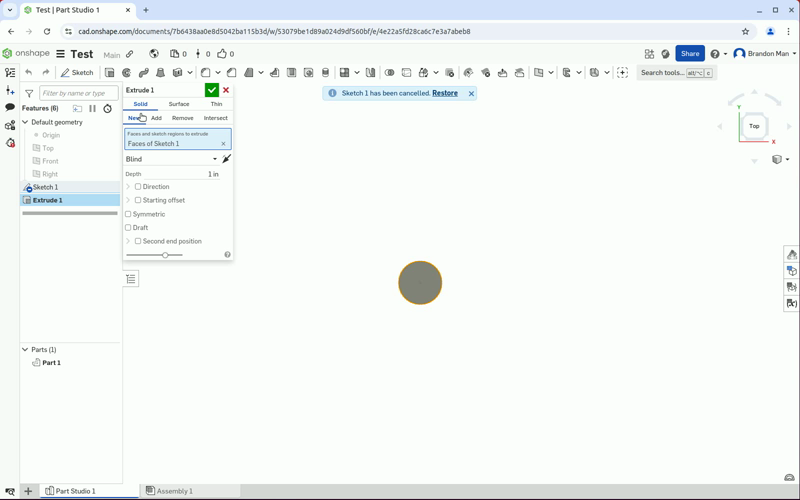
mouse_move(137, 120)
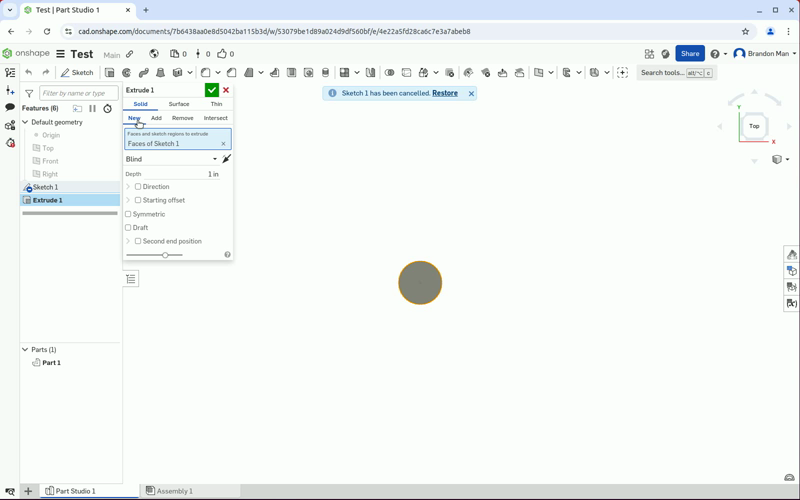
click(137, 120)
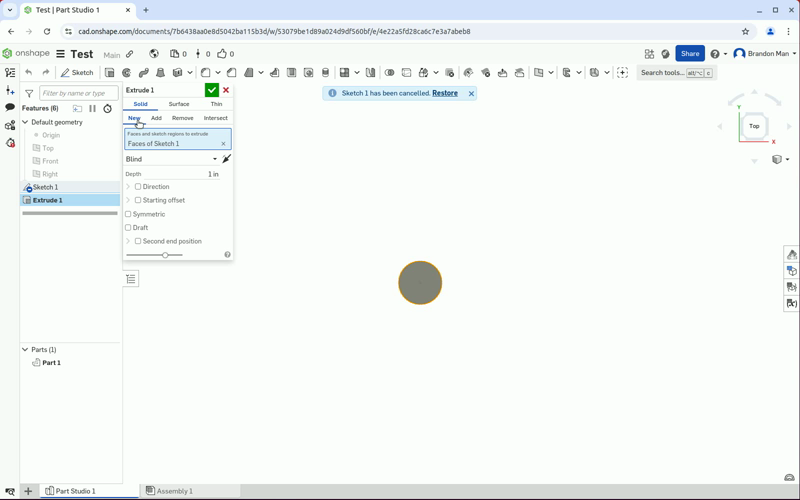
key(tab, 4)
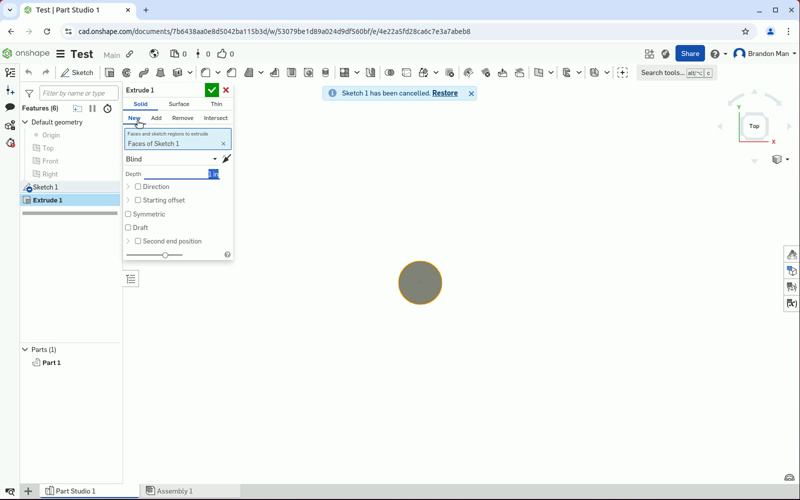
text(23.108)
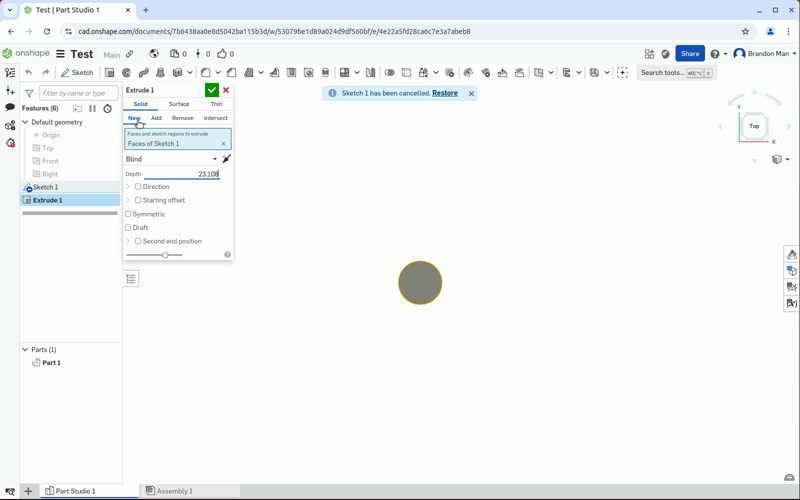
key(enter)
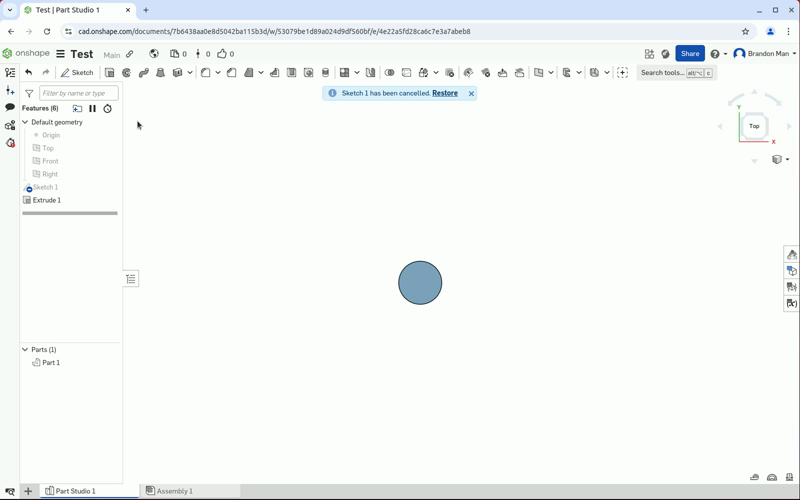
key(shift+h)
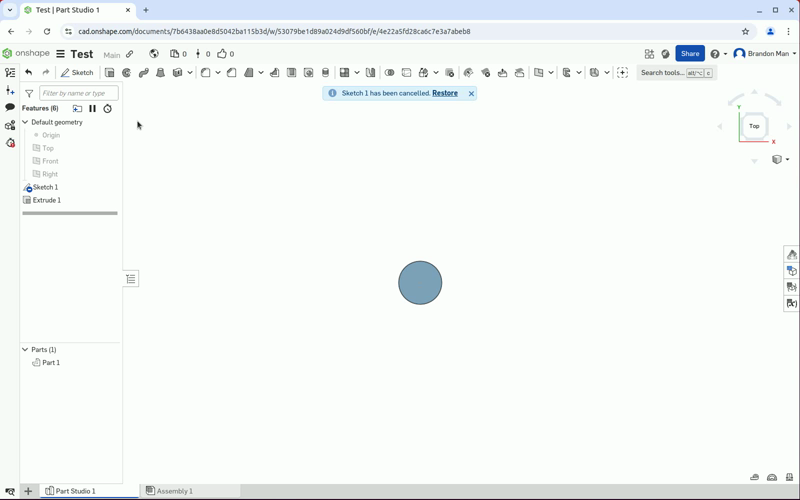
key(shift+h)
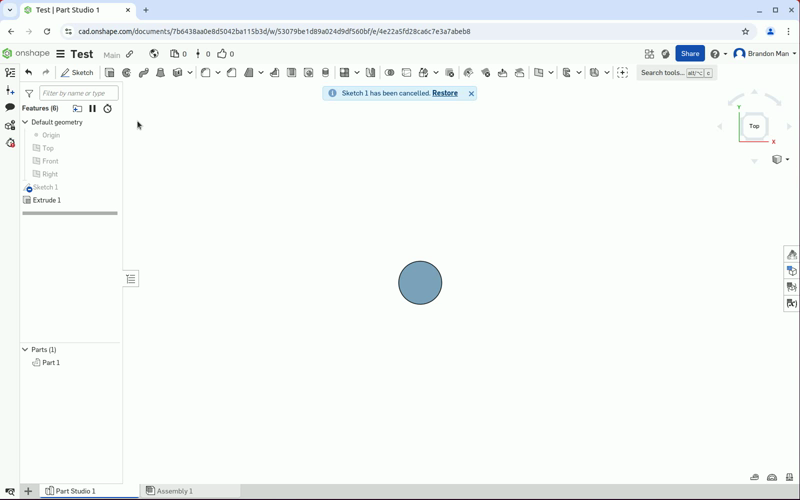
mouse_move(73, 189)
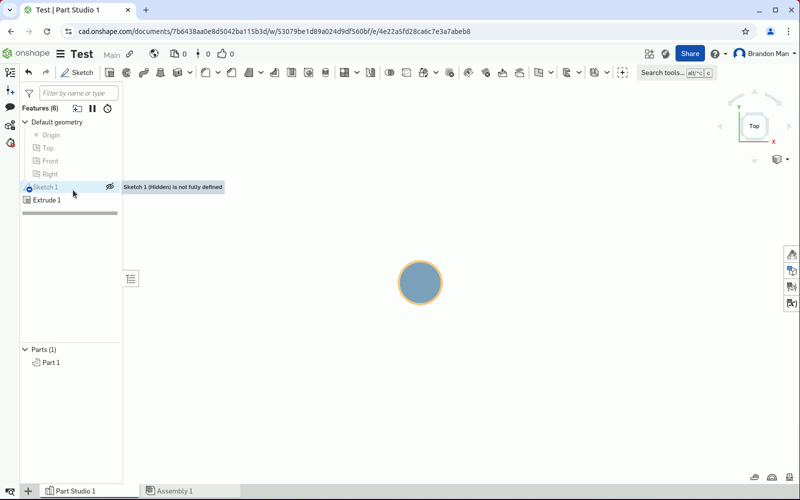
click(73, 189)
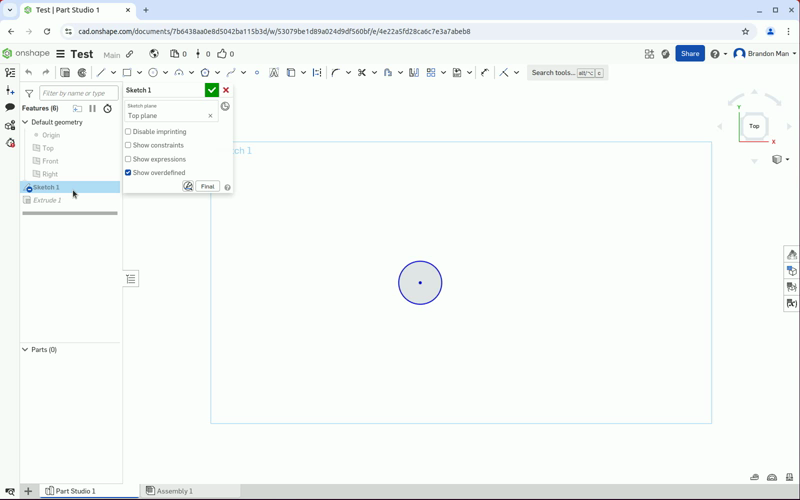
mouse_move(229, 92)
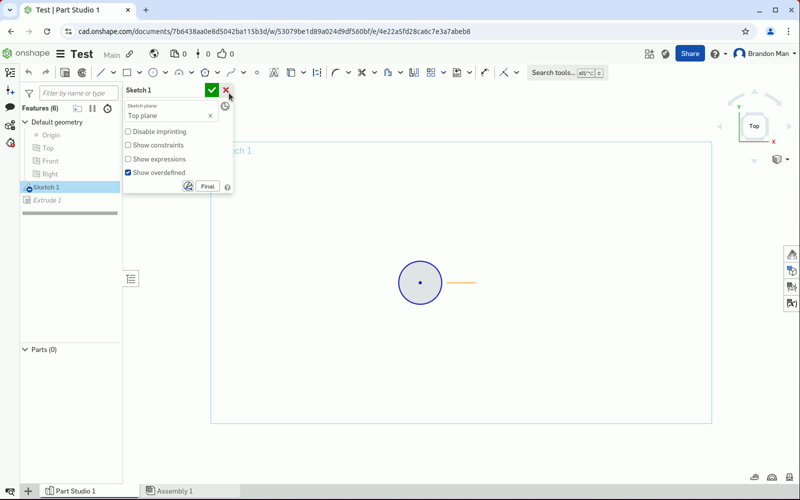
click(229, 92)
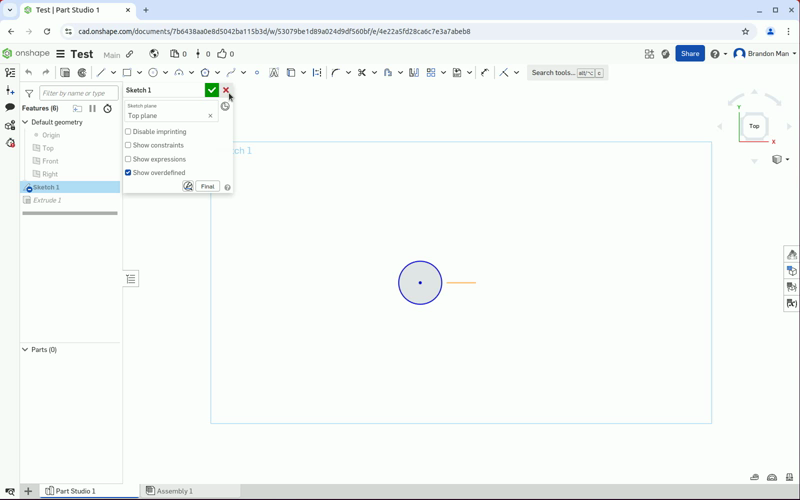
key(shift+s)
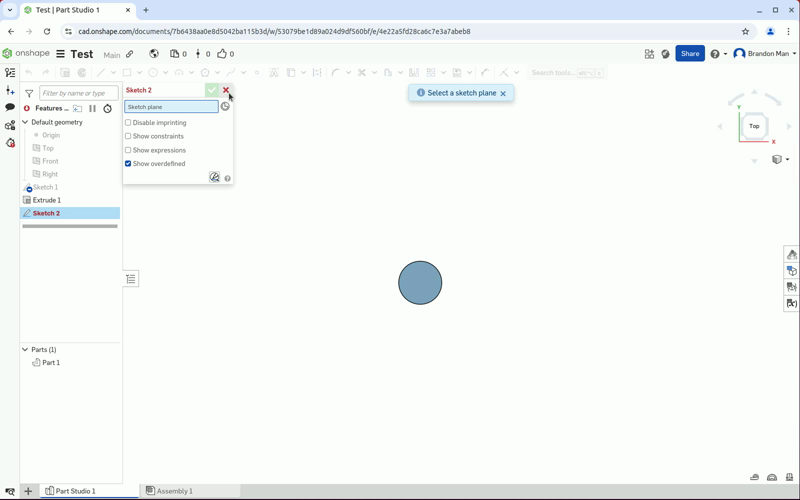
mouse_move(73, 150)
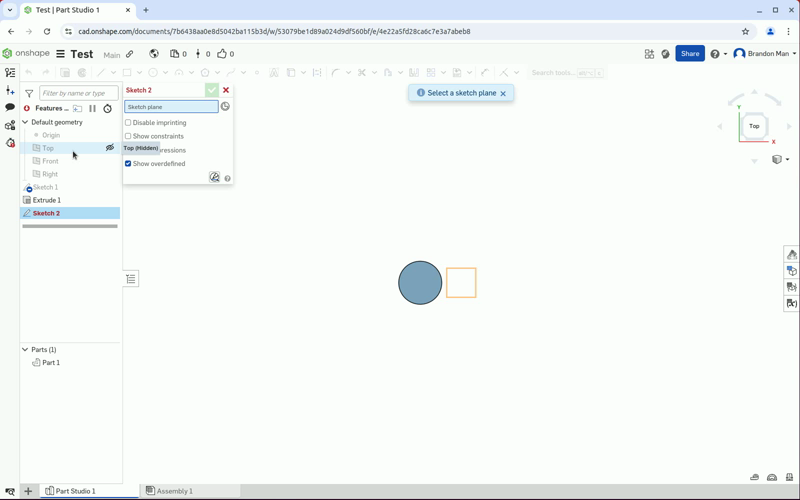
click(73, 150)
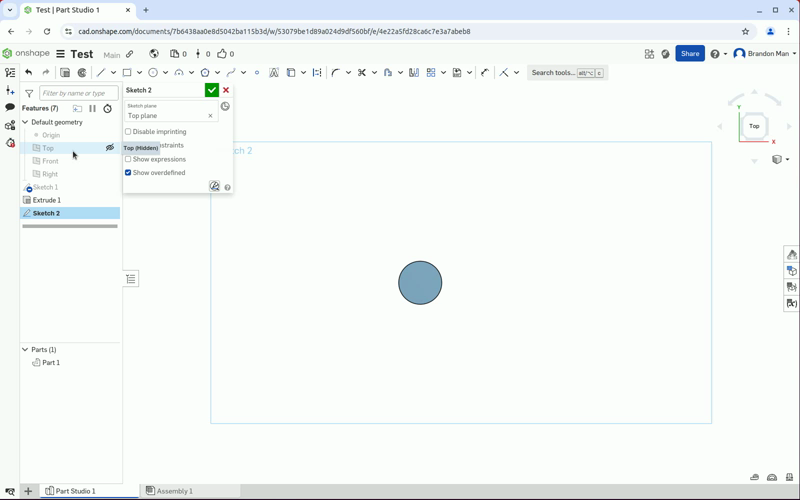
mouse_move(73, 352)
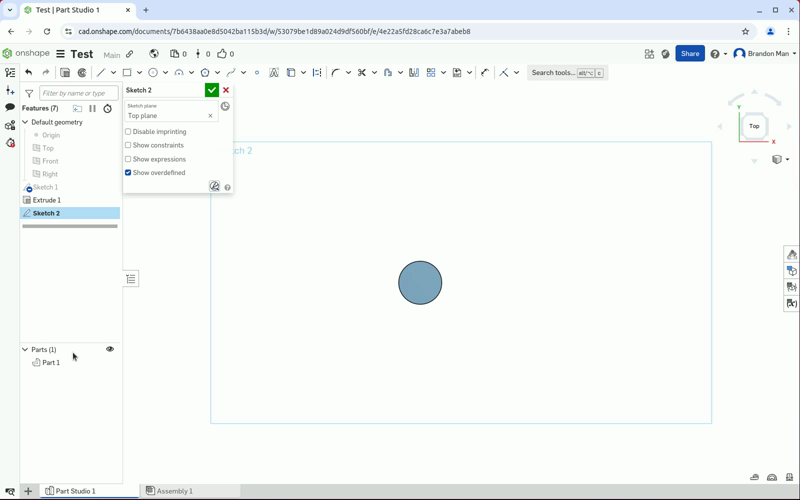
key(y)
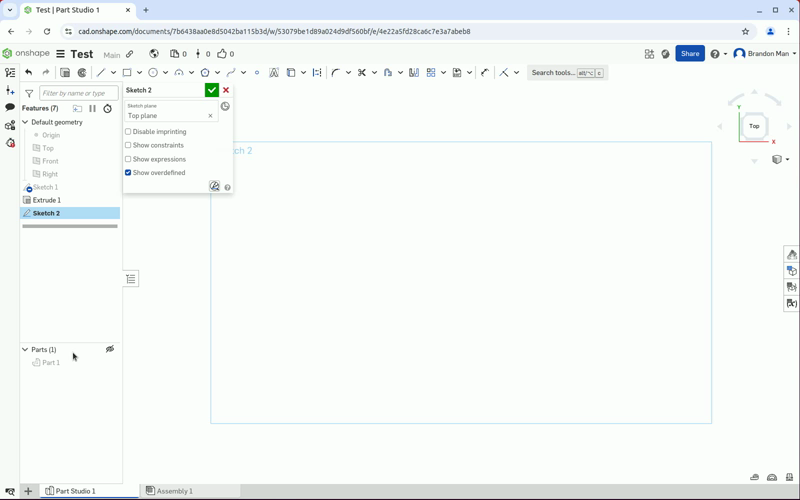
key(c)
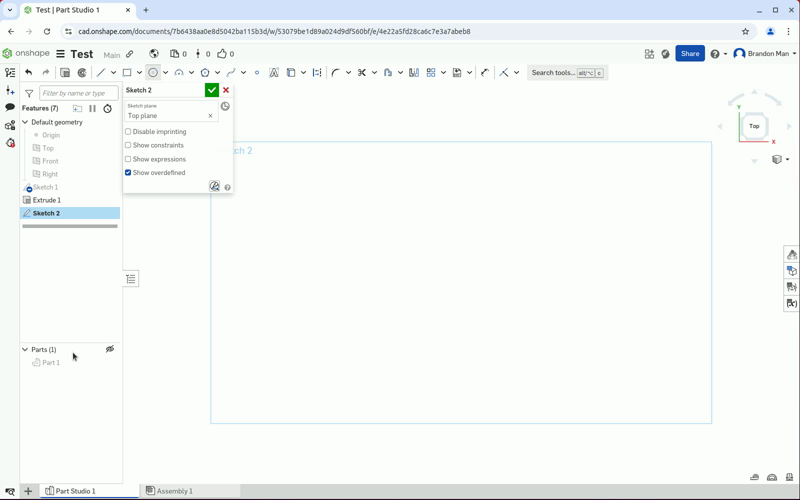
key_down(shift)
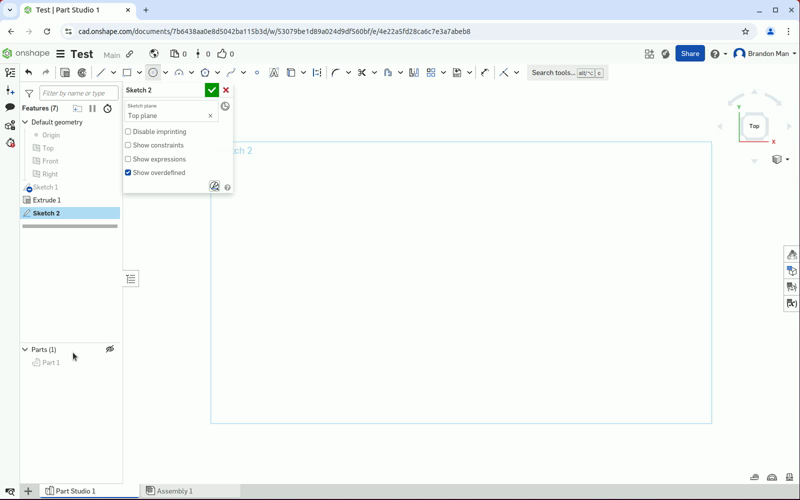
mouse_move(501, 282)
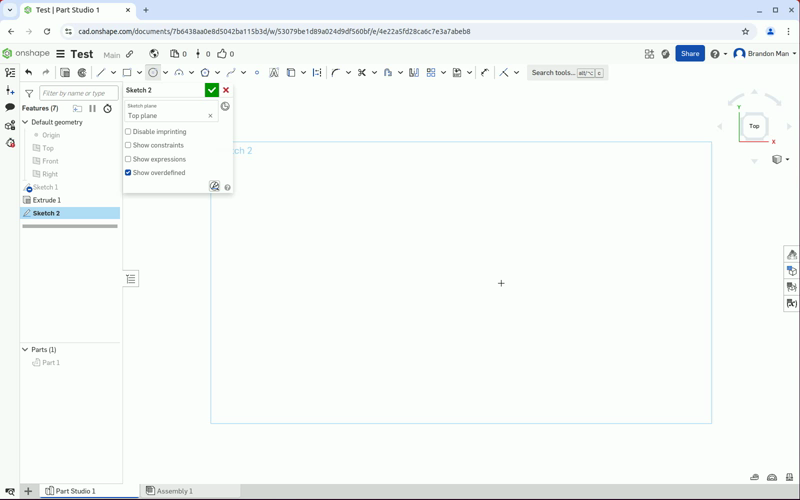
click(501, 282)
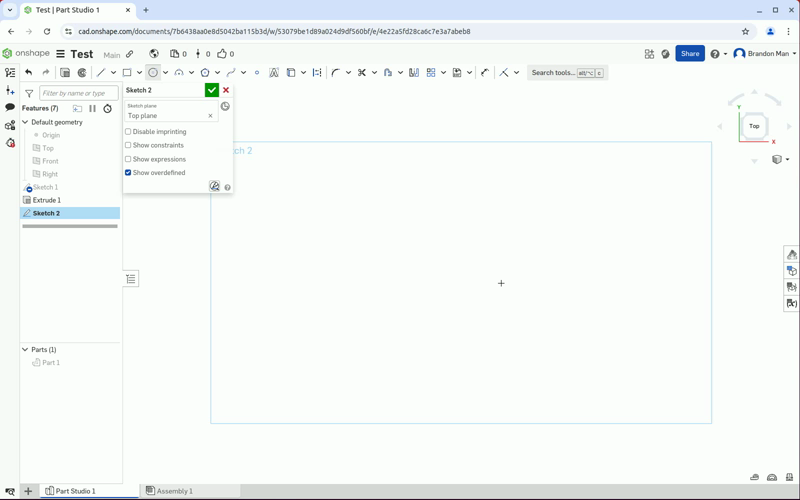
key_up(shift)
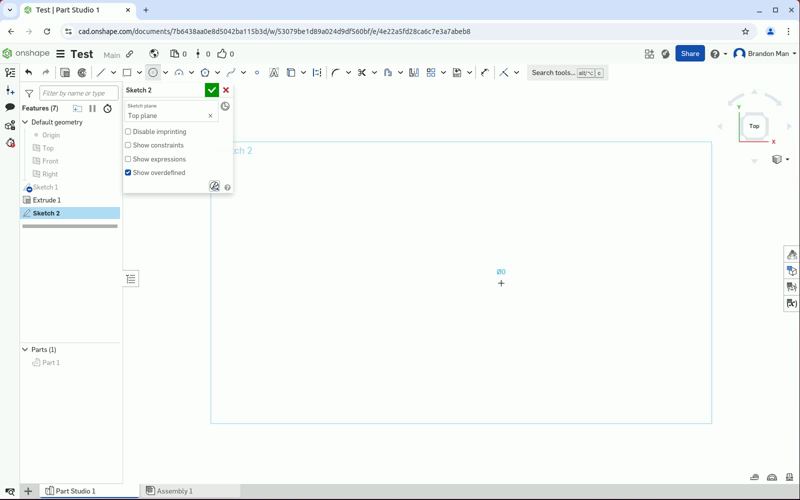
mouse_move(512, 282)
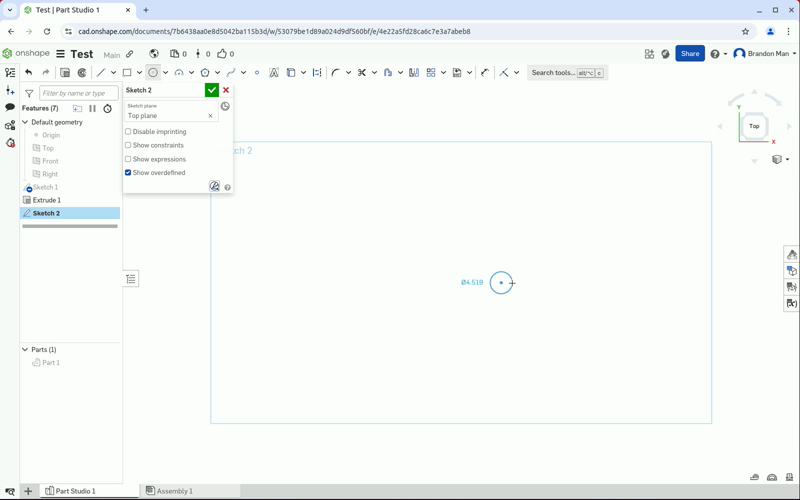
click(512, 282)
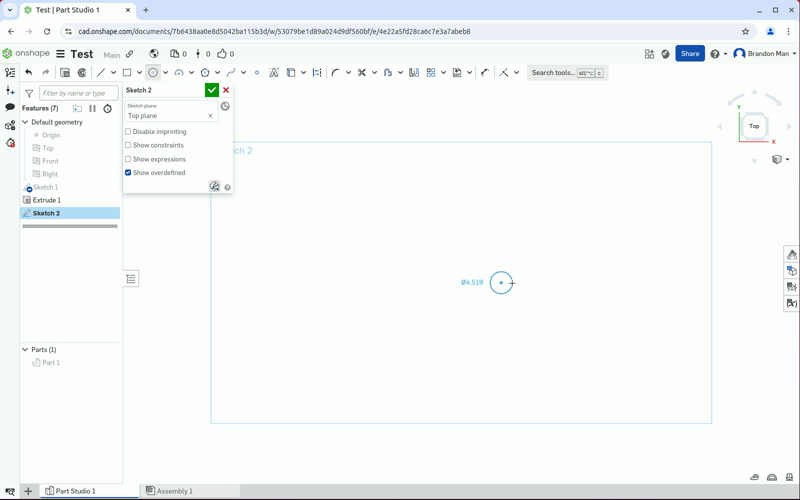
key(esc)
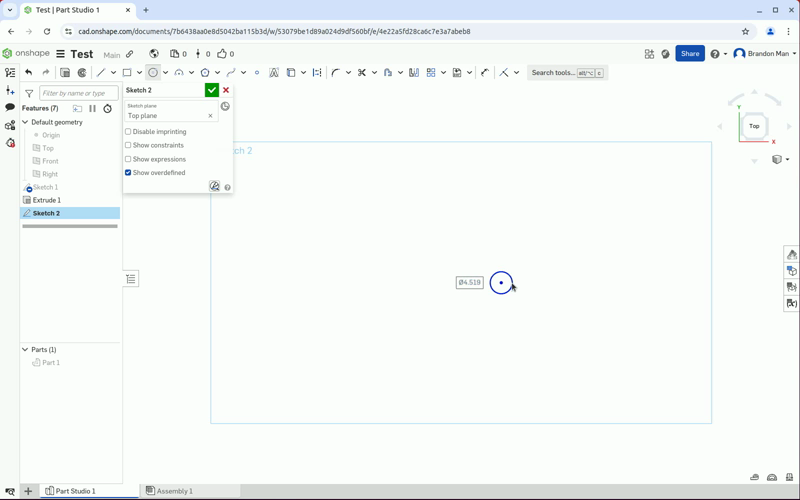
mouse_move(492, 288)
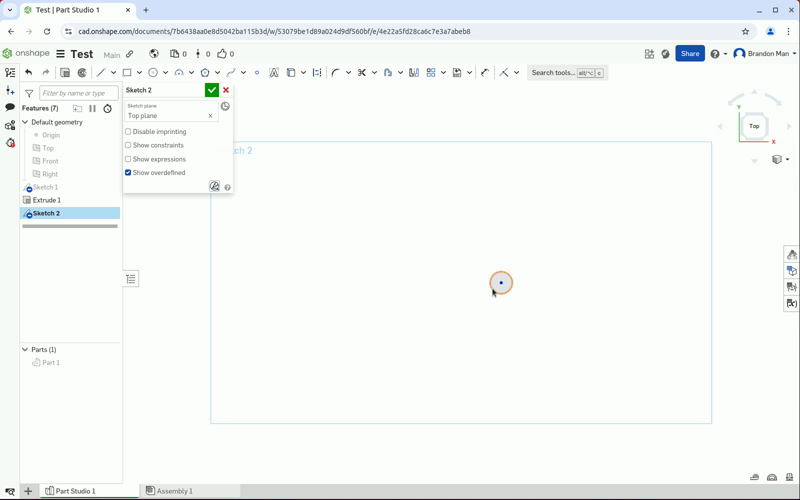
scroll(6)
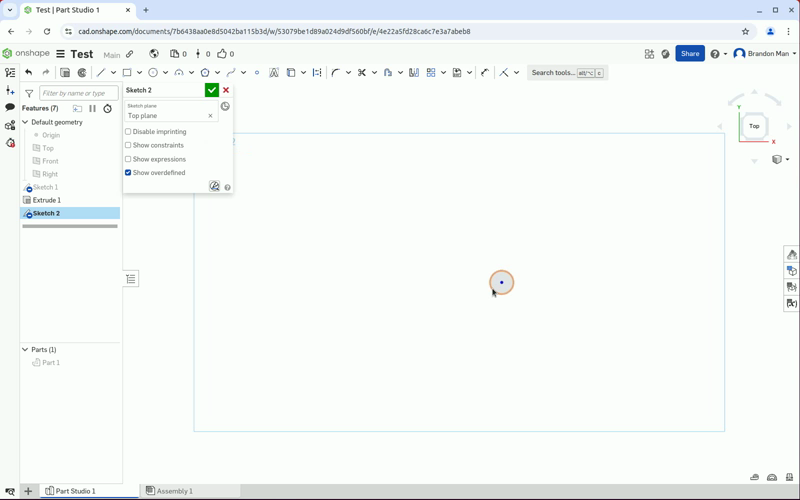
scroll(6)
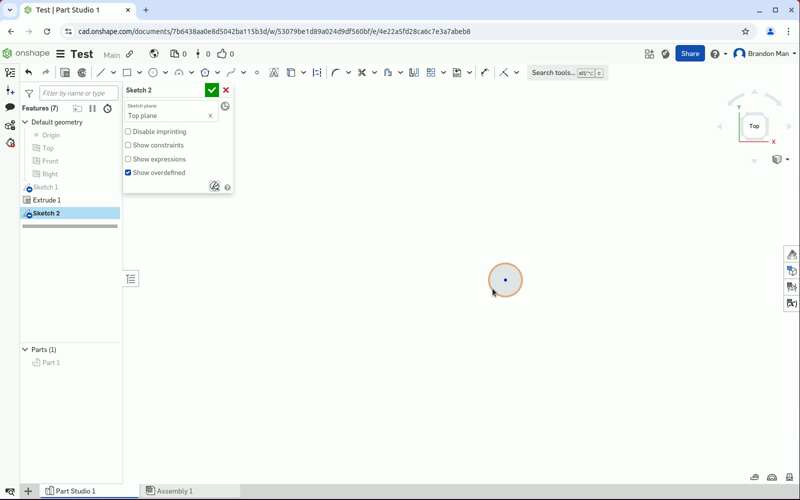
scroll(6)
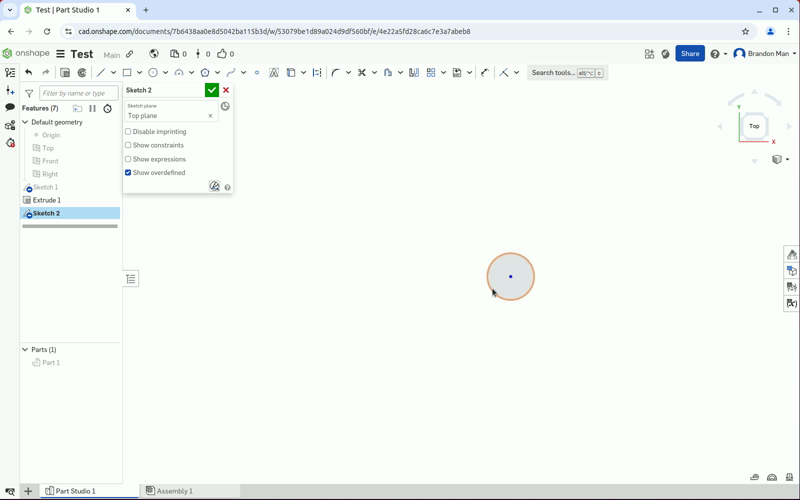
scroll(6)
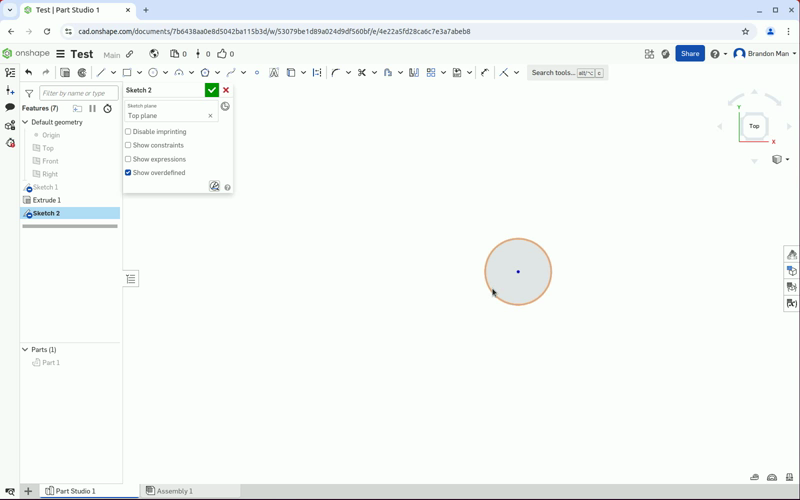
scroll(6)
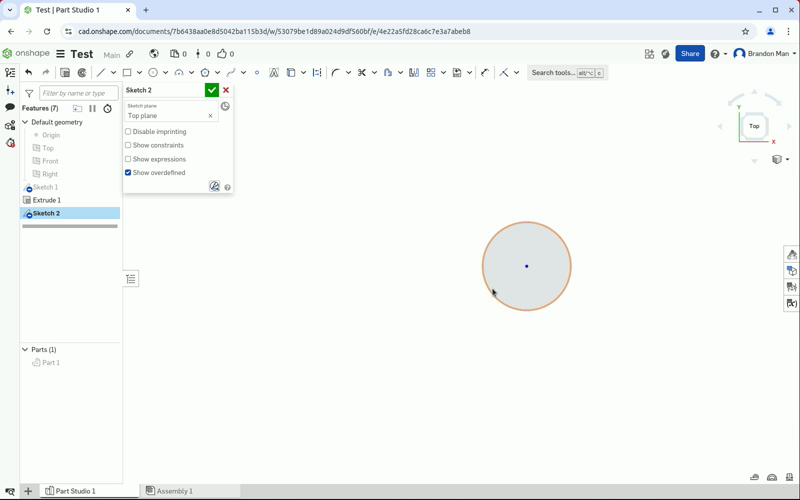
scroll(6)
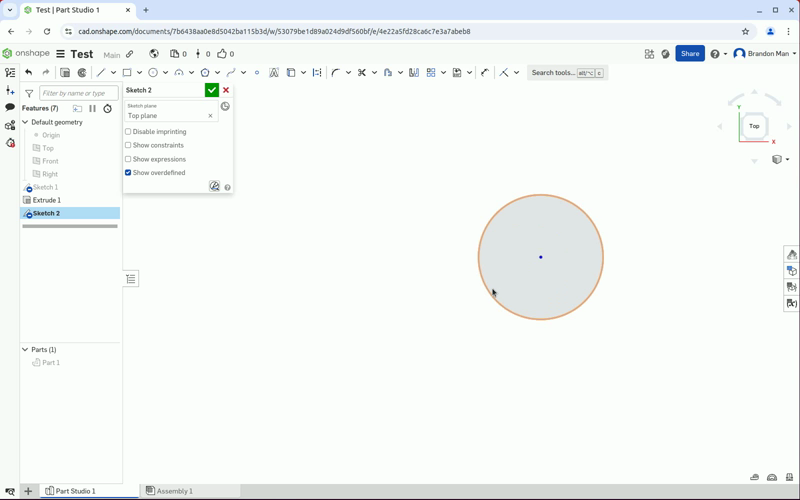
scroll(6)
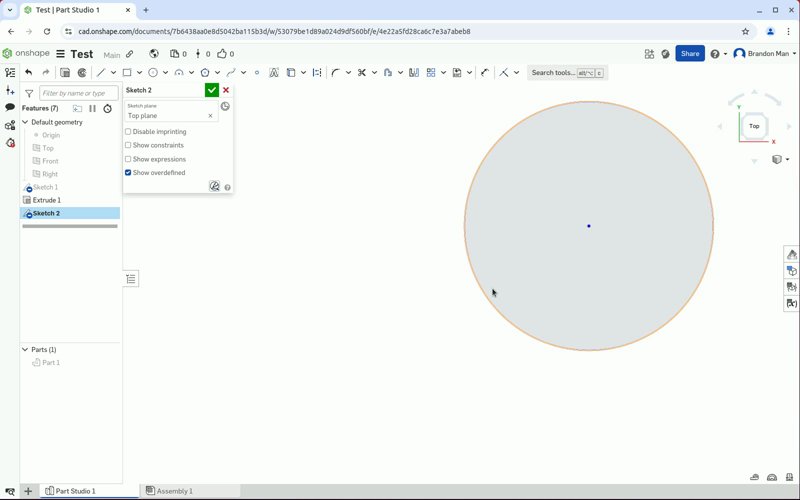
click(492, 288)
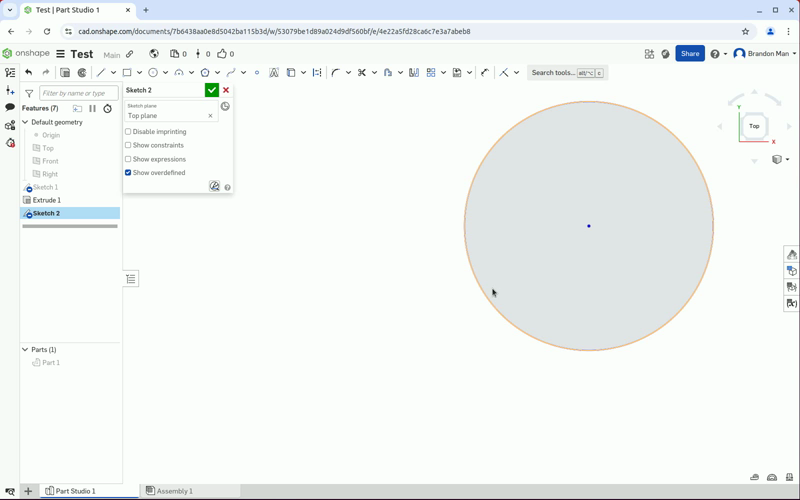
scroll(-6)
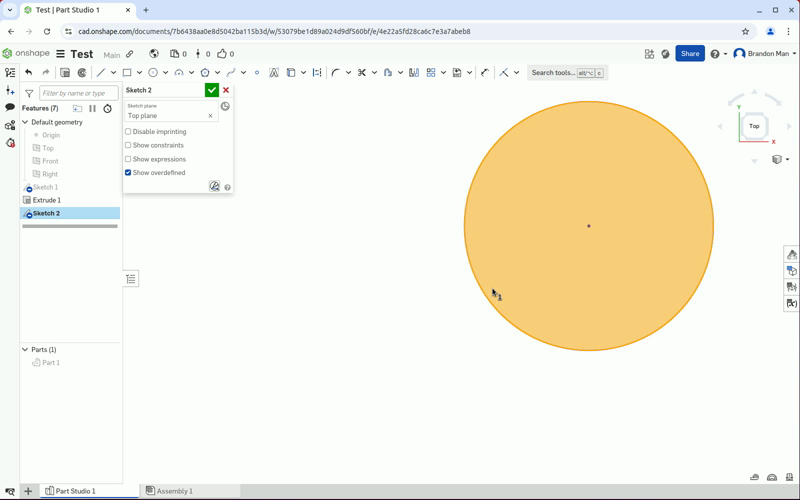
scroll(-6)
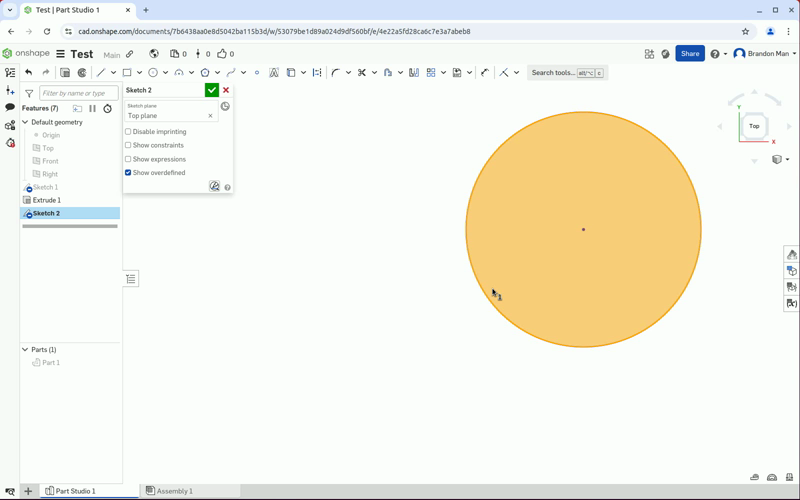
scroll(-6)
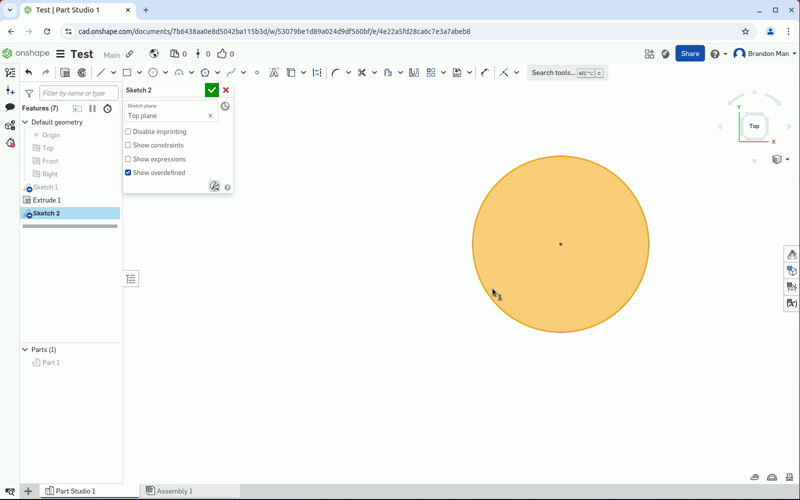
scroll(-6)
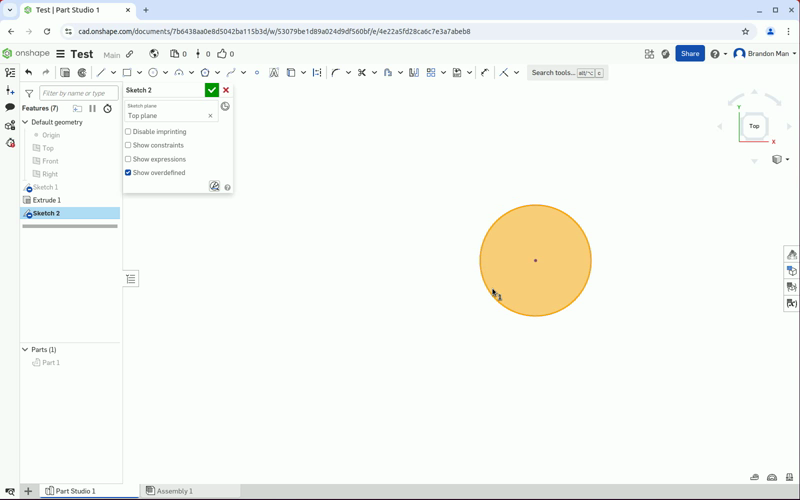
scroll(-6)
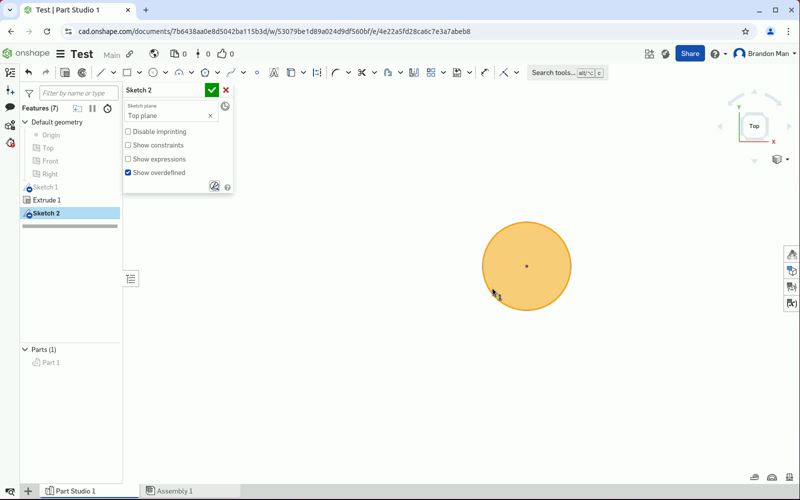
scroll(-6)
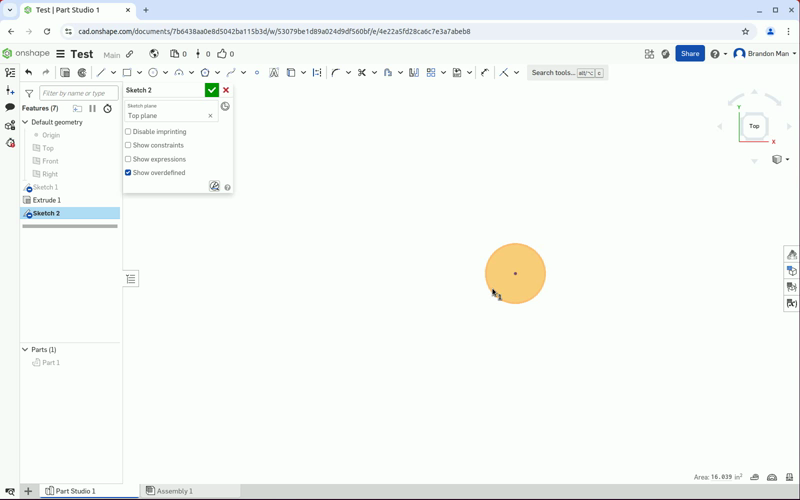
scroll(-6)
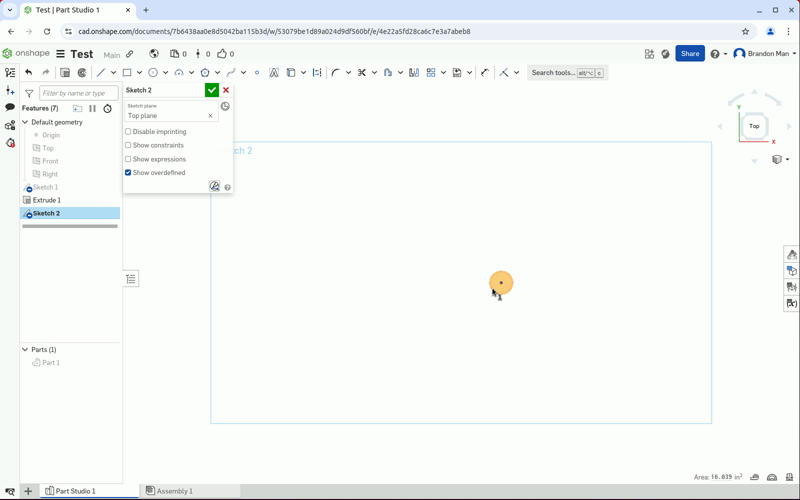
mouse_move(73, 352)
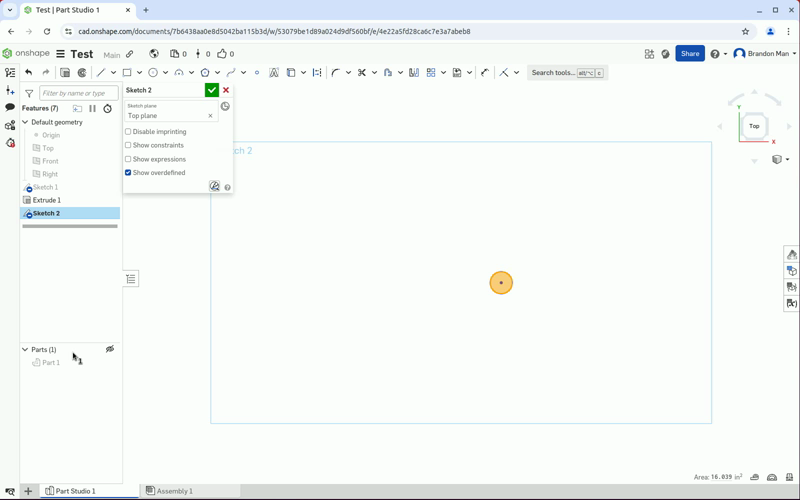
key(shift+y)
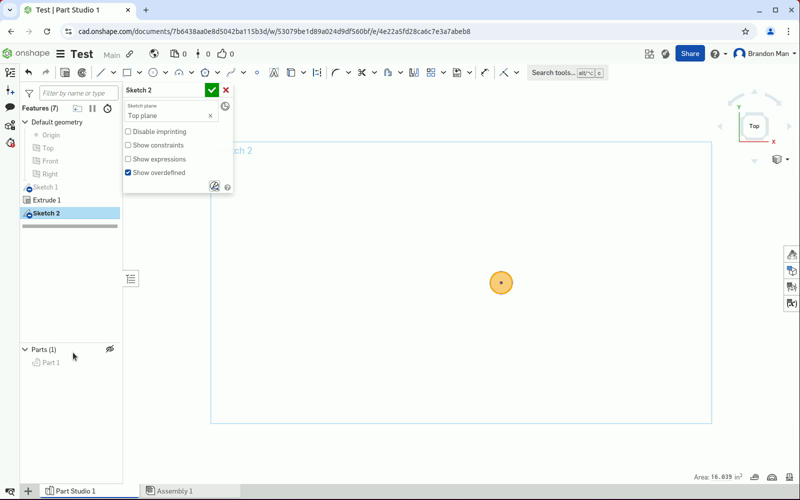
key(shift+e)
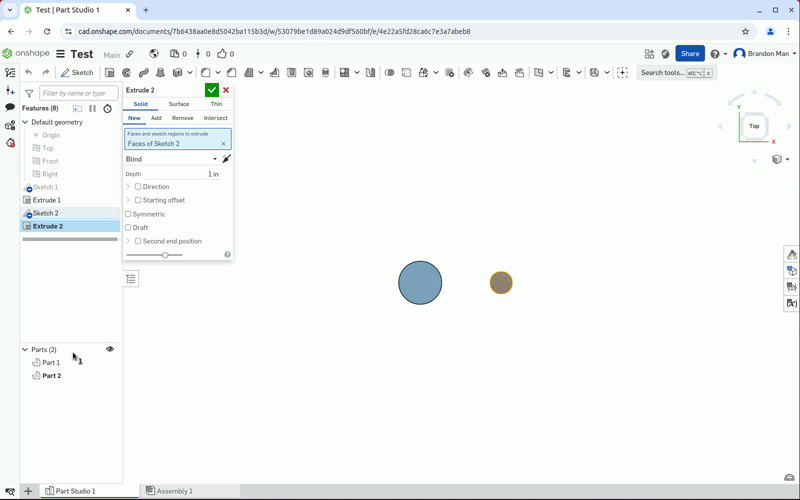
mouse_move(143, 106)
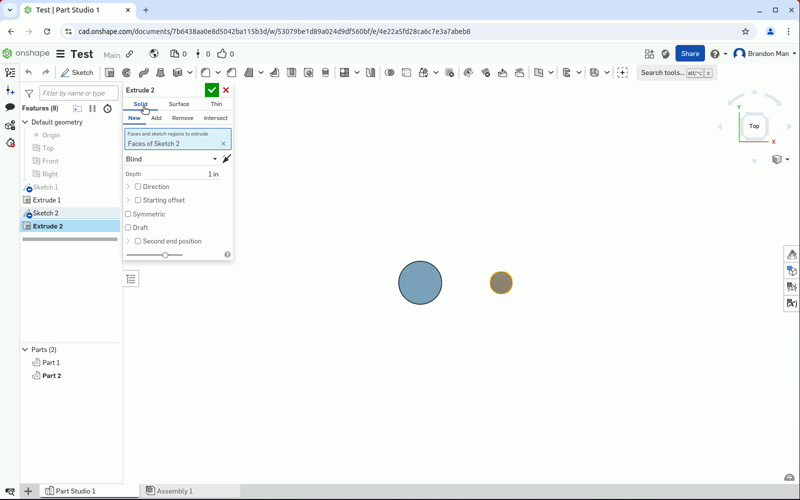
click(143, 106)
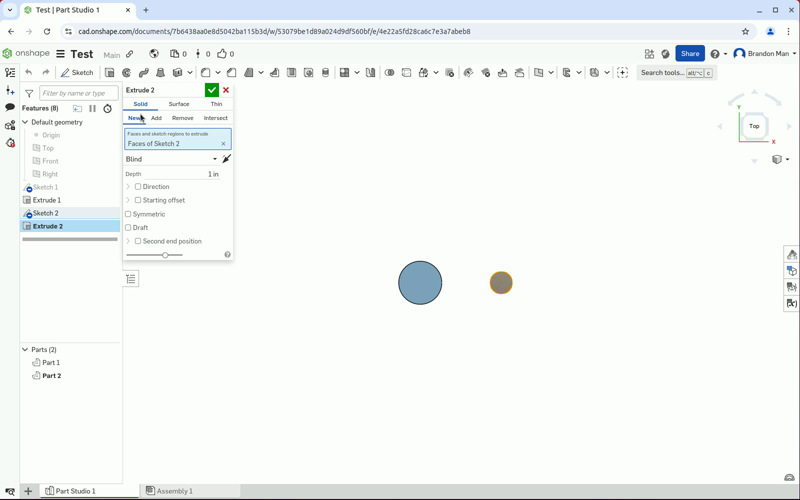
mouse_move(137, 120)
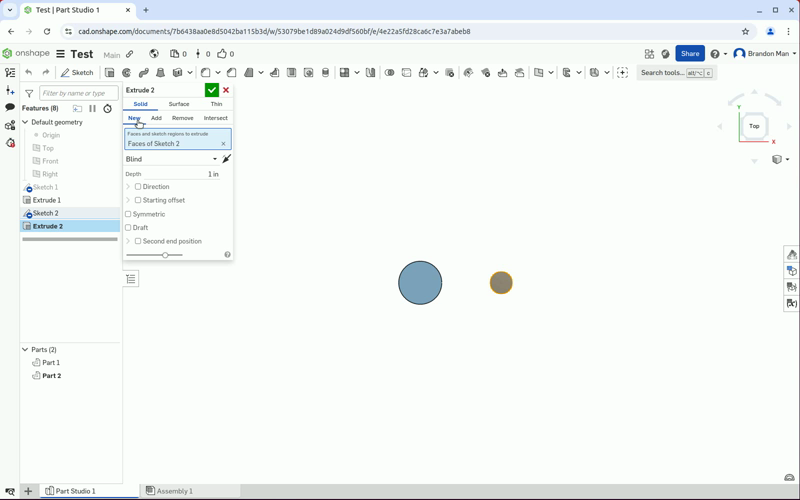
click(137, 120)
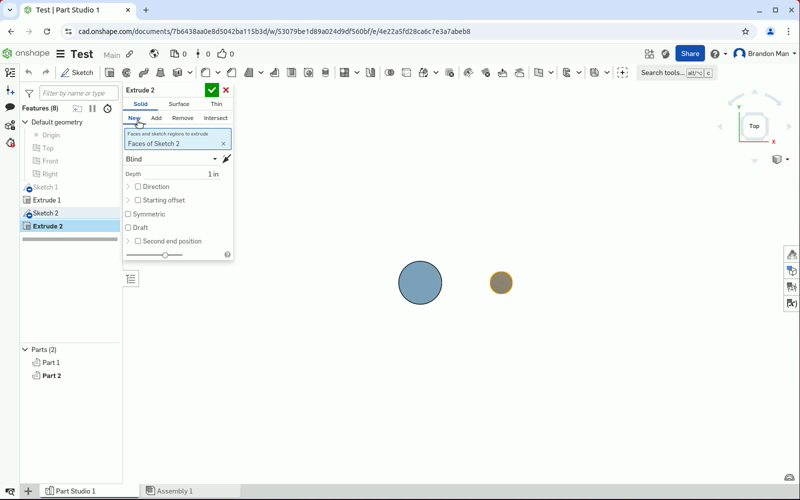
key(tab, 4)
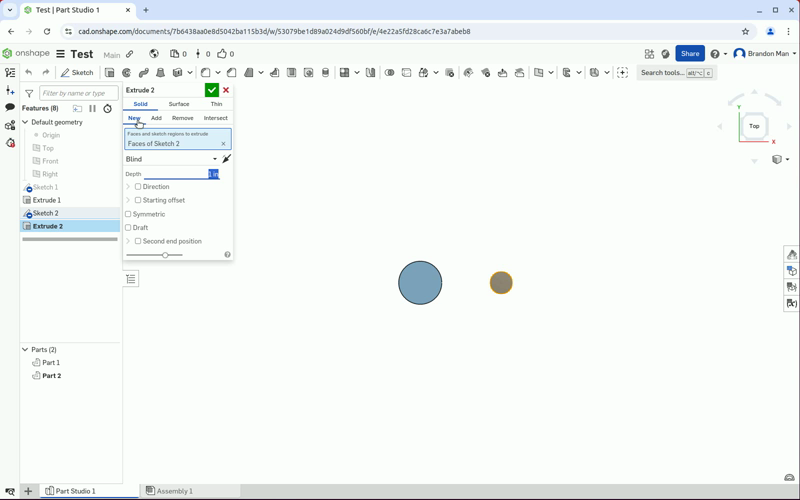
text(23.108)
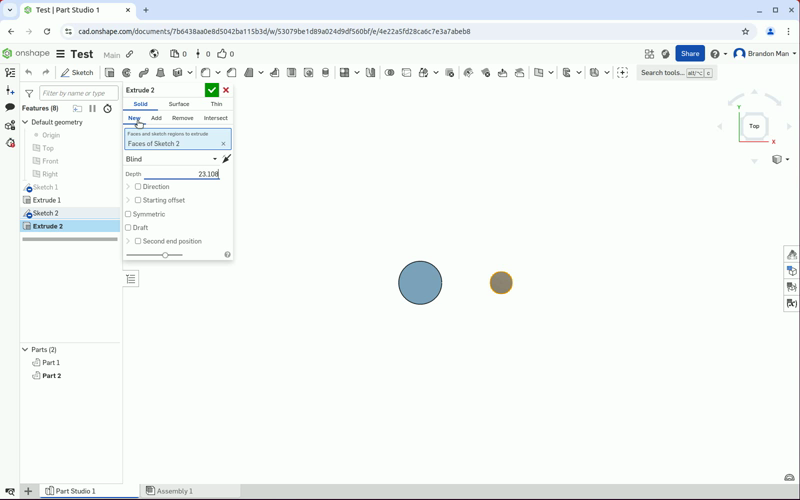
key(enter)
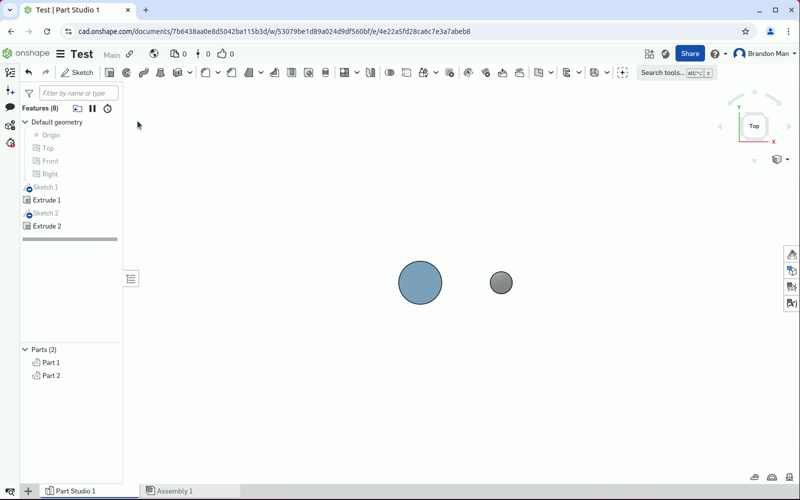
key(shift+h)
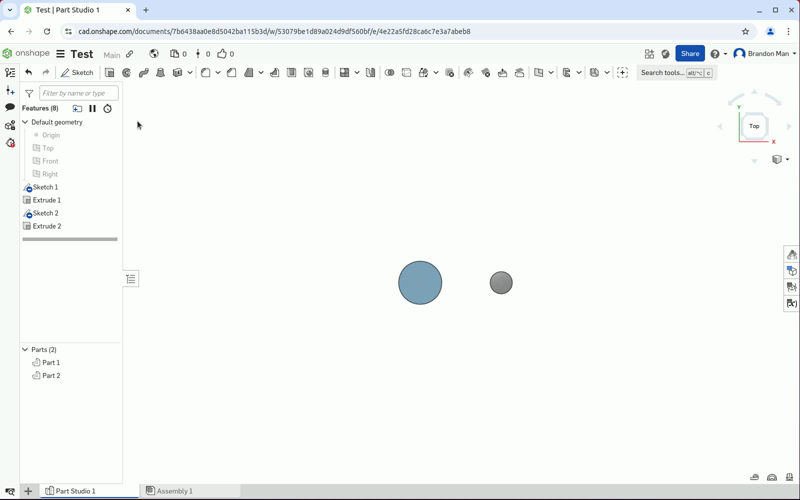
key(shift+h)
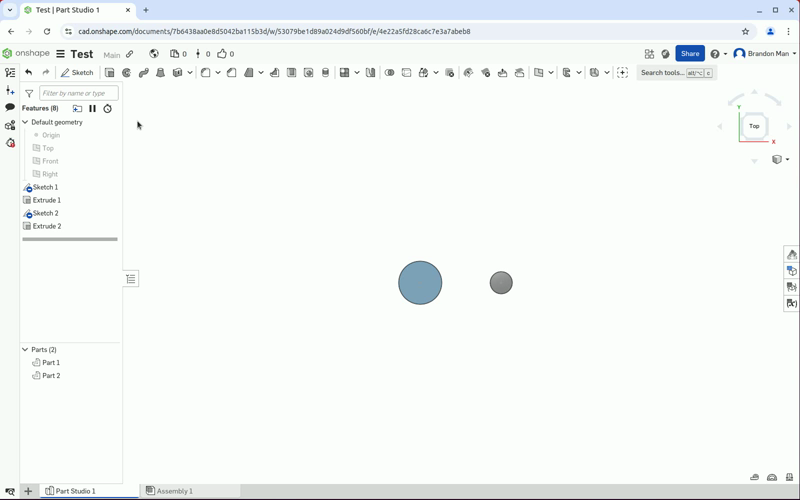
key(shift+7)
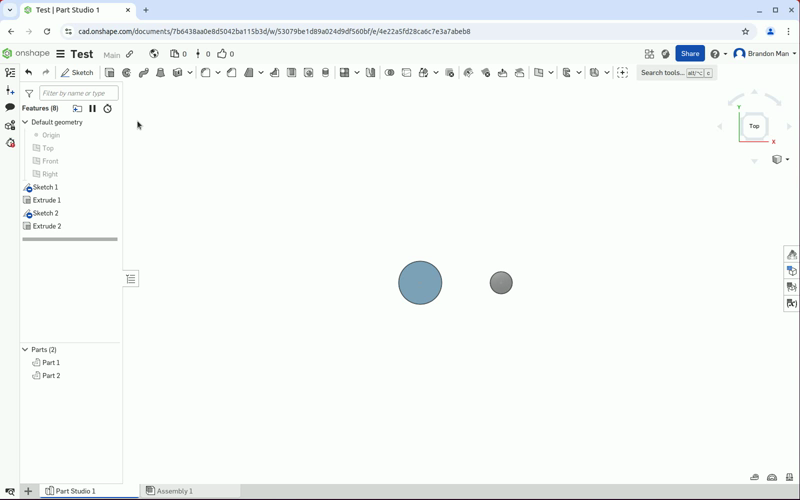
key(up, 3)
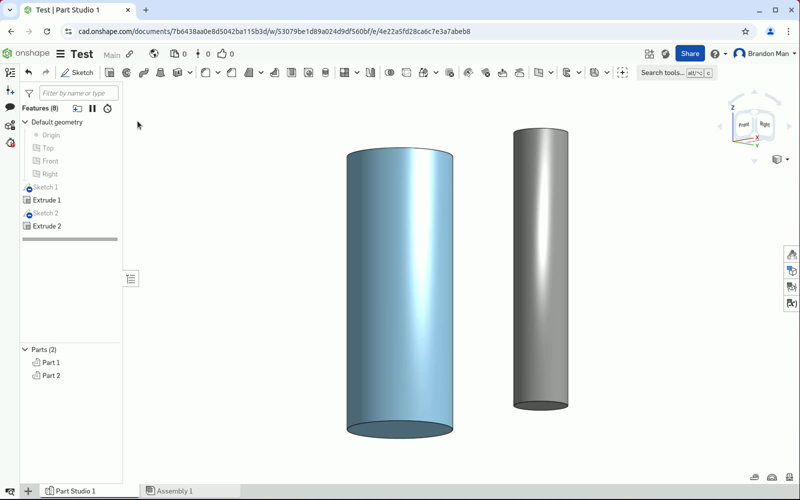
key(left, 3)
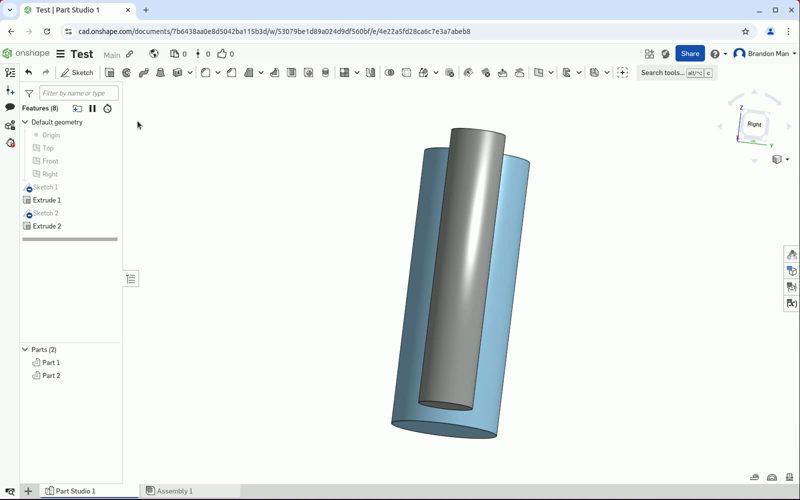
key(right, 3)
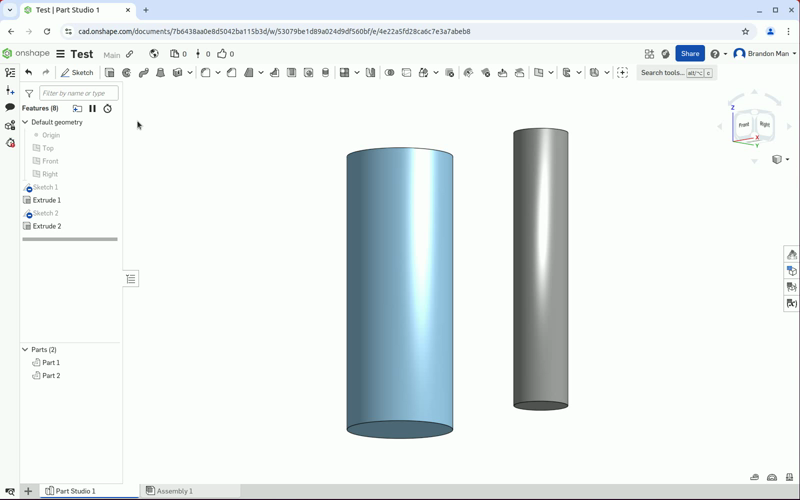
key(down, 3)
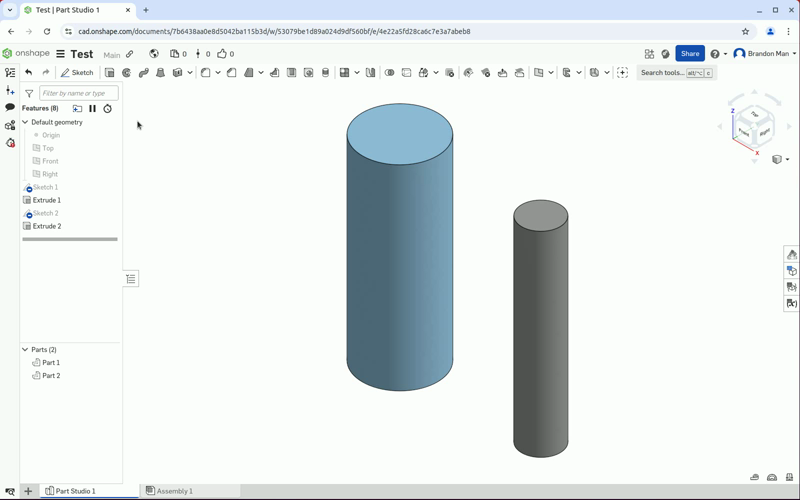
mouse_move(73, 189)
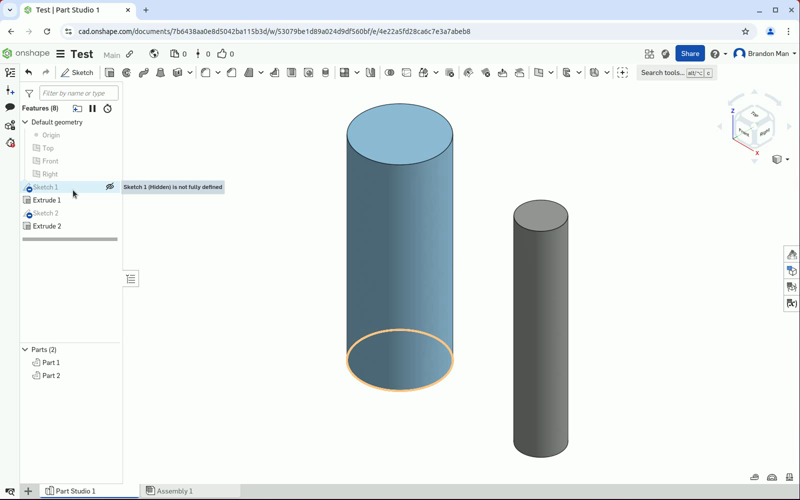
click(73, 189)